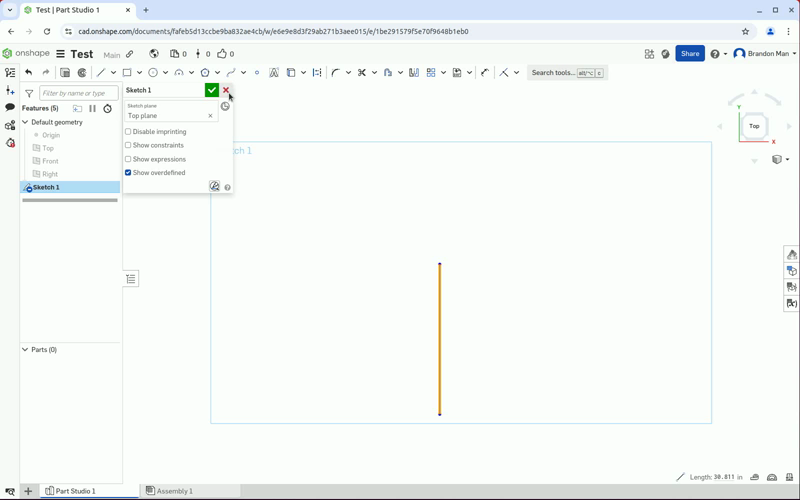
key(shift+h)
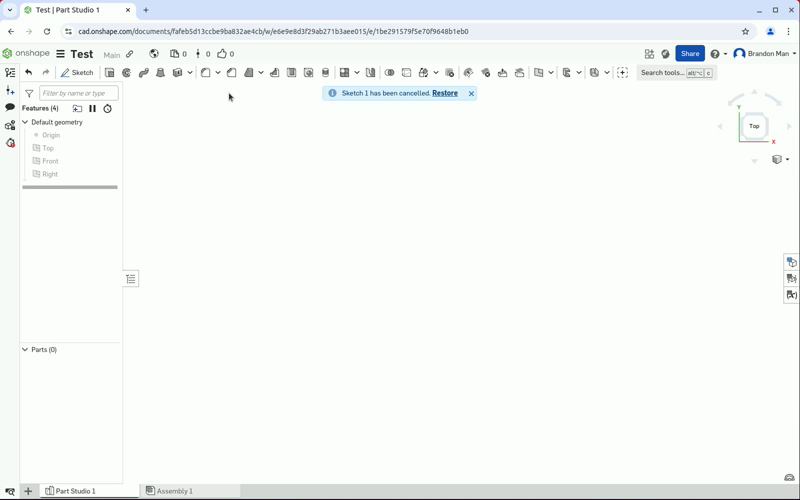
mouse_move(73, 352)
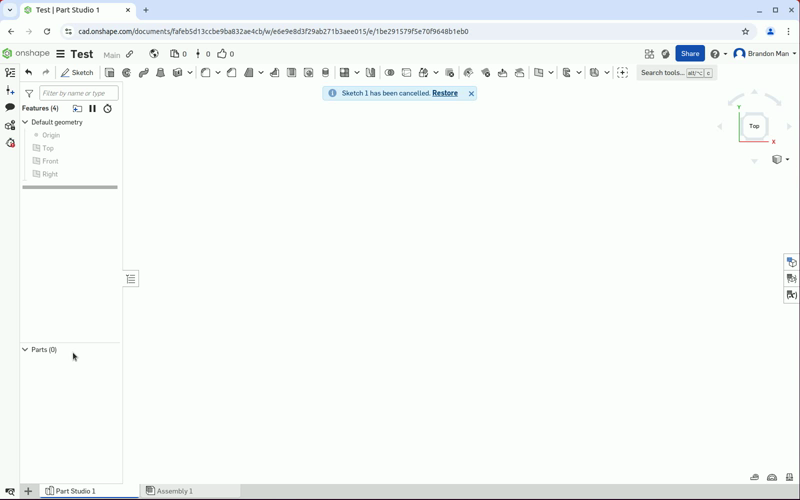
key(y)
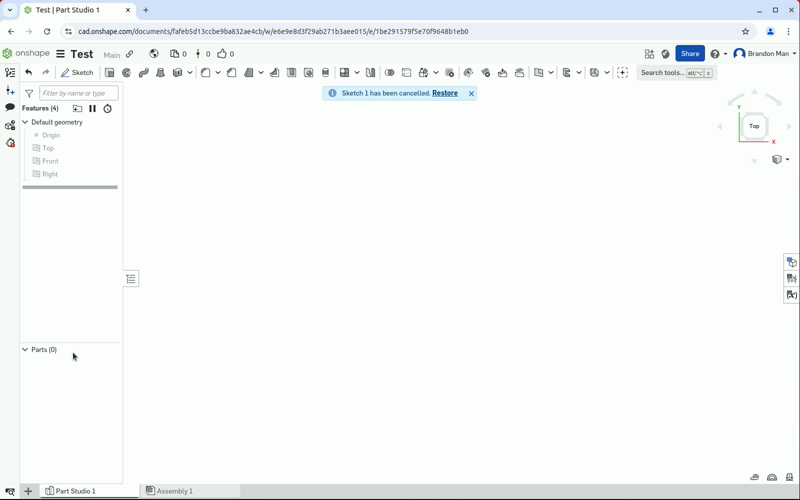
key(shift+p)
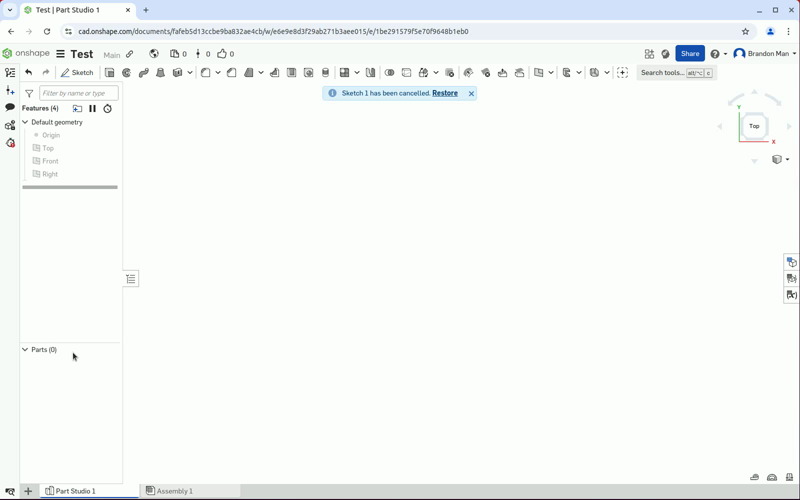
key(space)
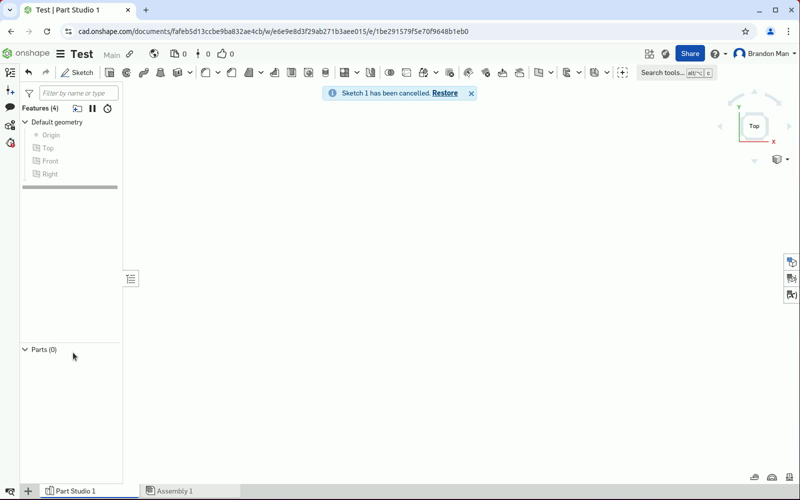
key_down(shift)
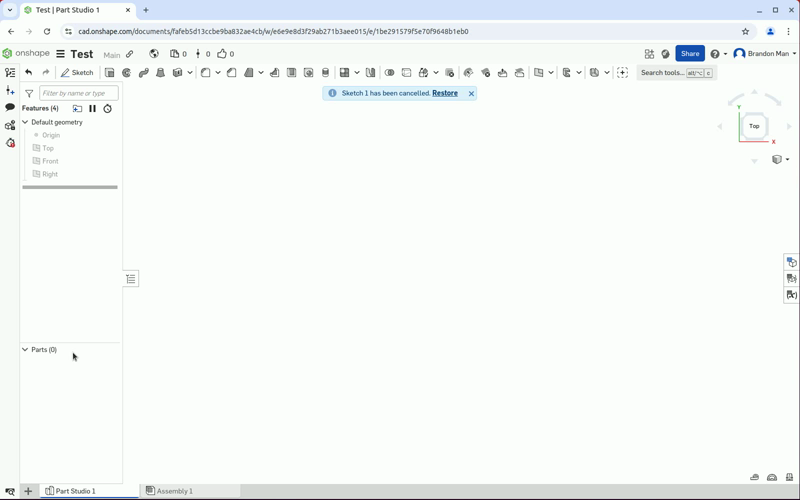
key(up)
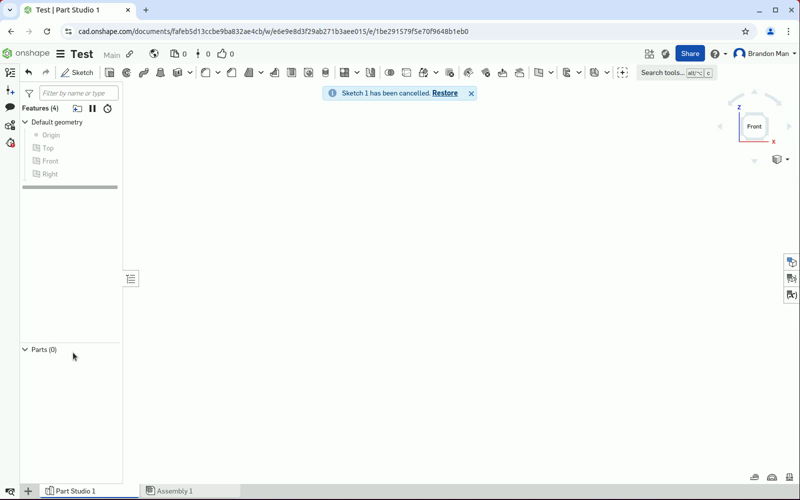
key_up(shift)
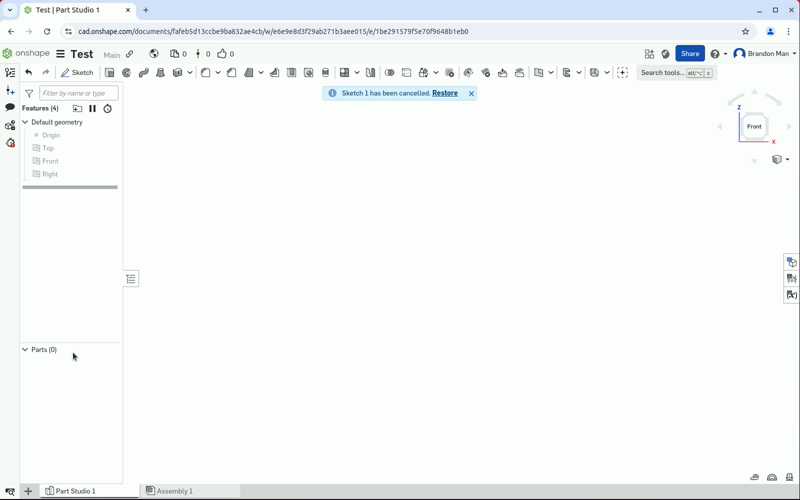
mouse_move(73, 352)
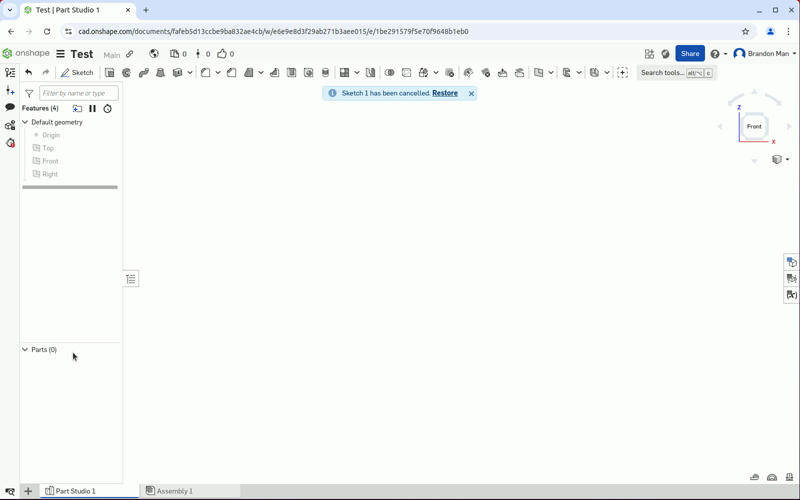
key(shift+y)
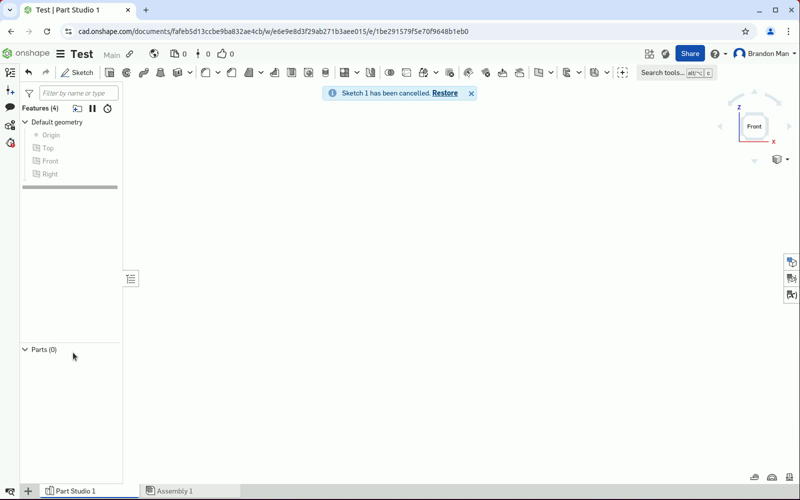
key(shift+s)
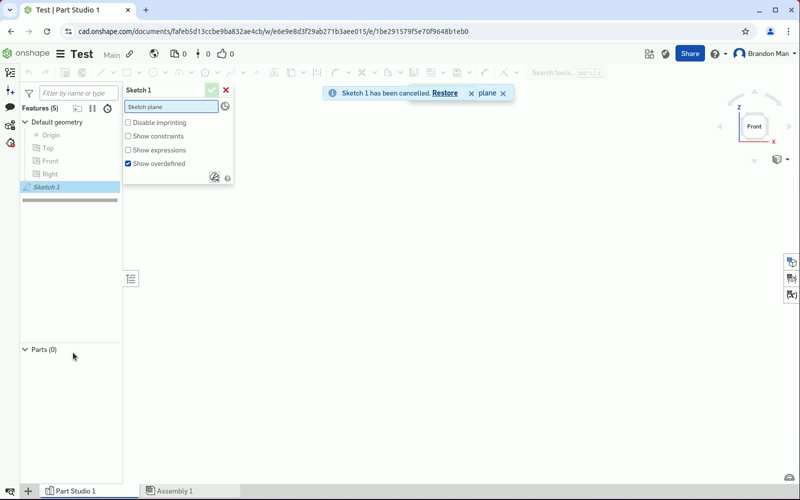
mouse_move(73, 163)
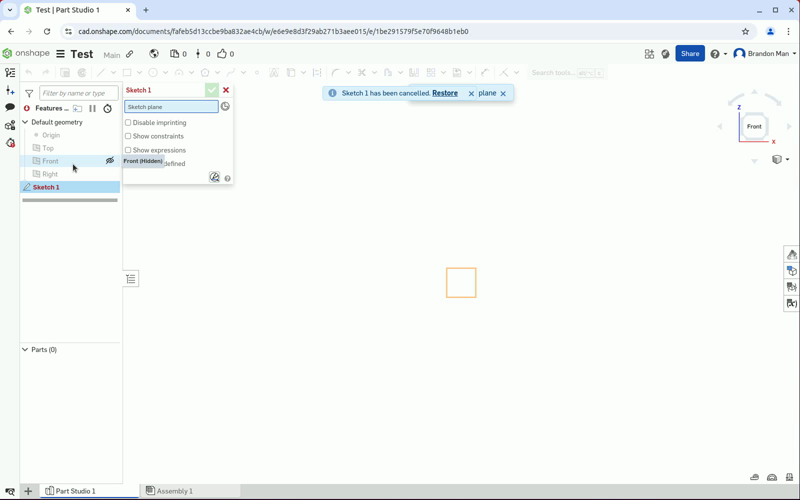
click(73, 163)
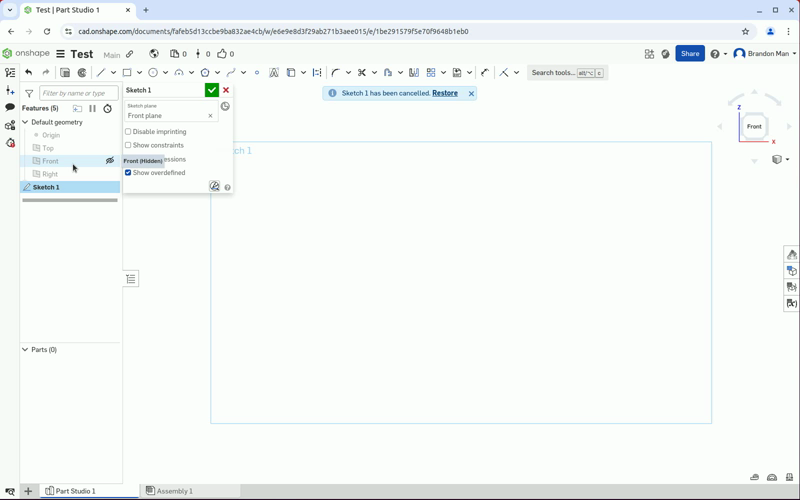
mouse_move(73, 352)
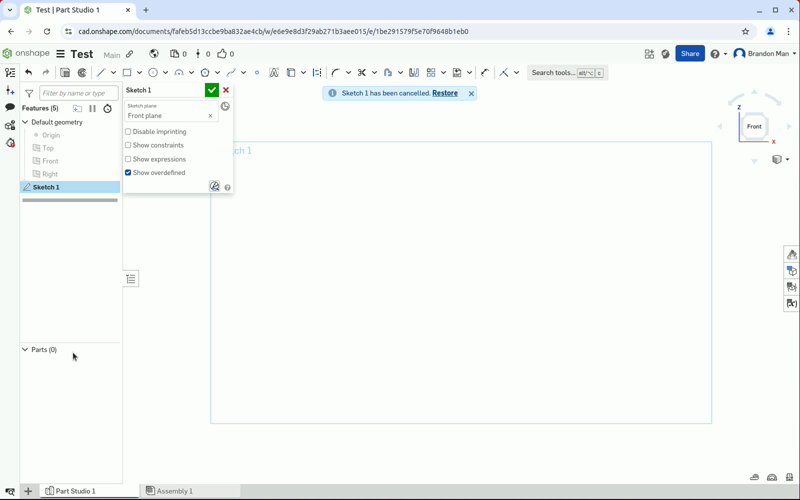
key(y)
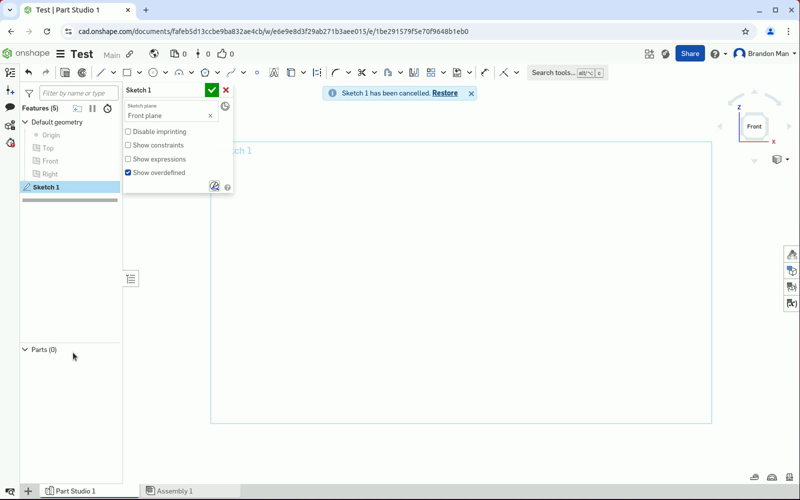
key(c)
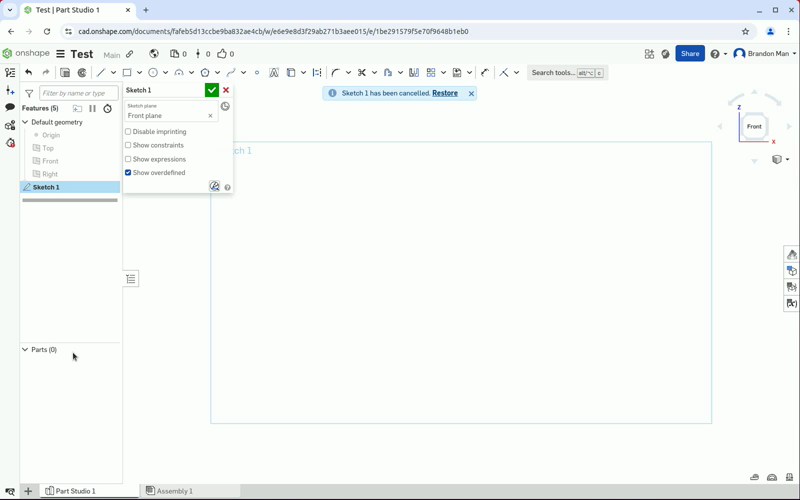
key_down(shift)
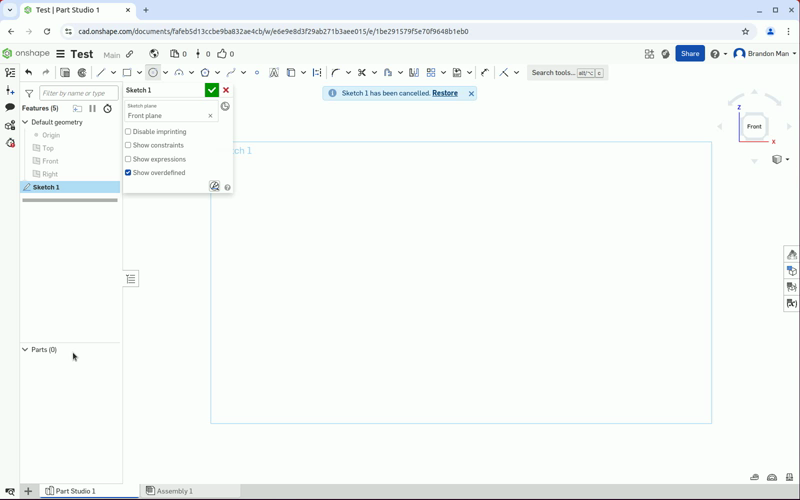
mouse_move(442, 287)
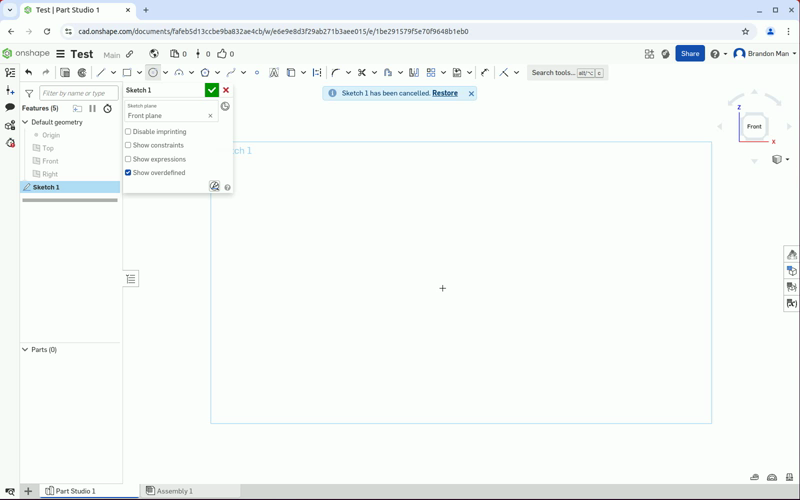
click(442, 287)
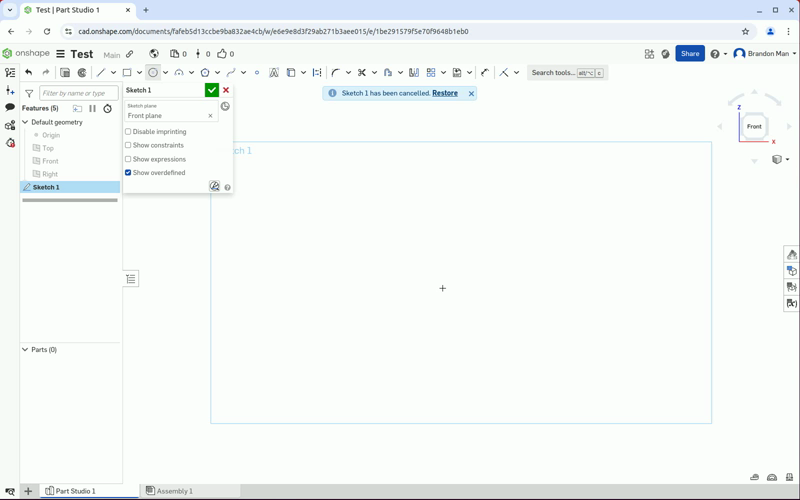
key_up(shift)
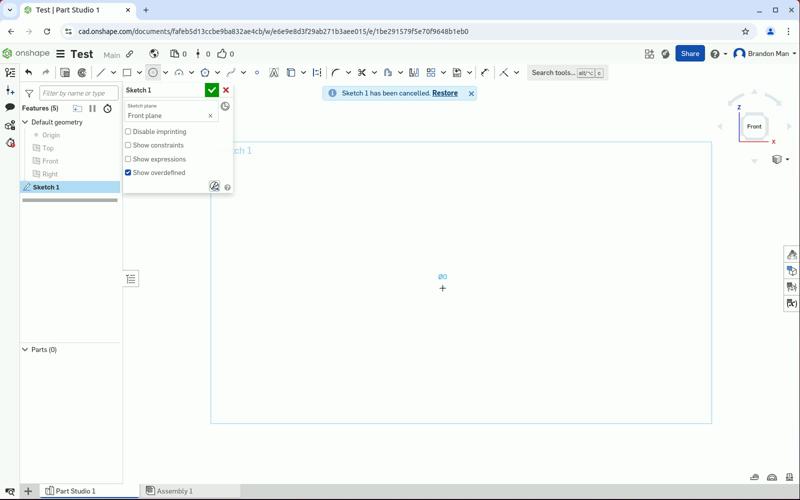
mouse_move(465, 287)
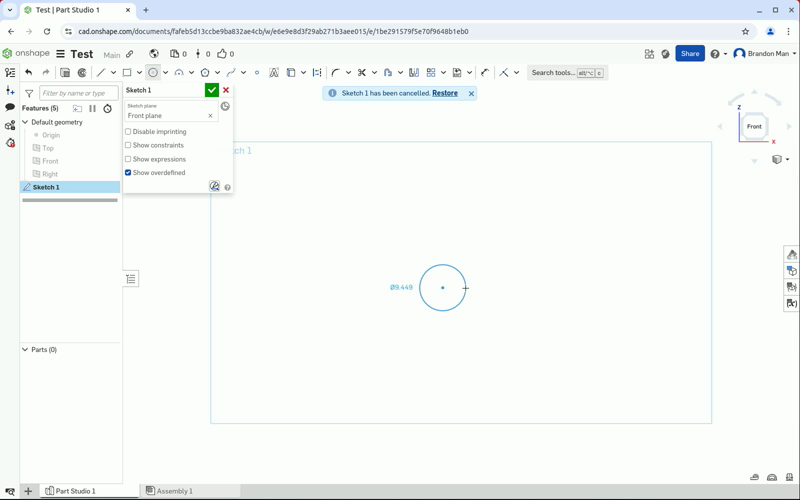
click(465, 287)
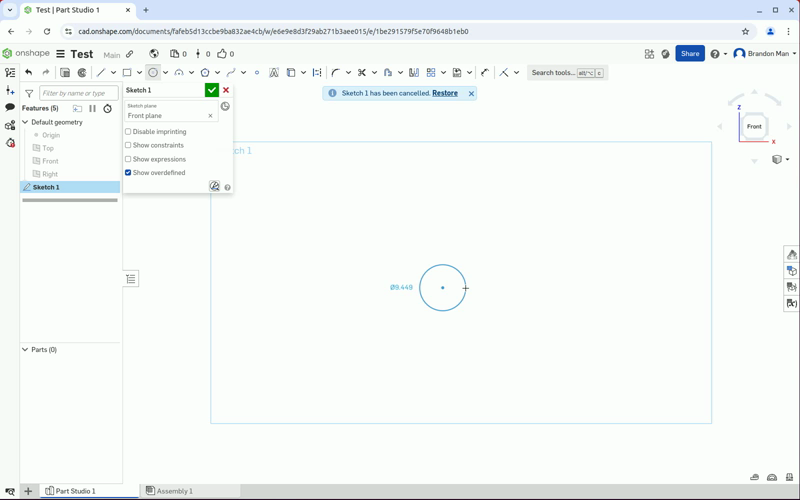
key(esc)
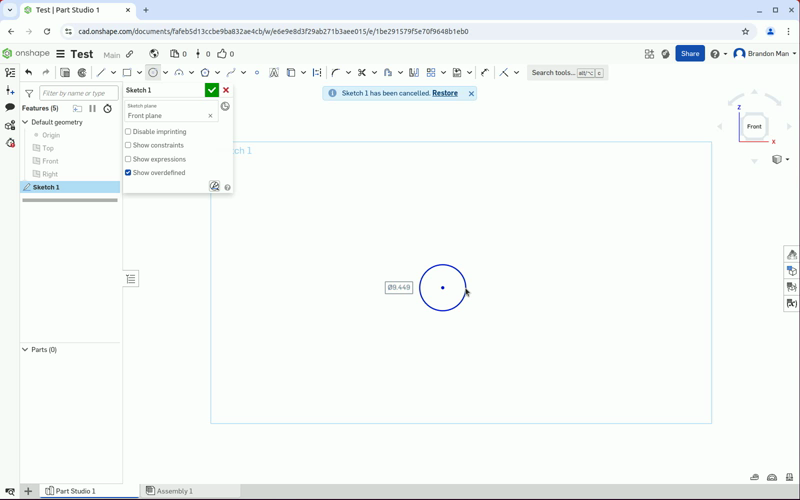
key(c)
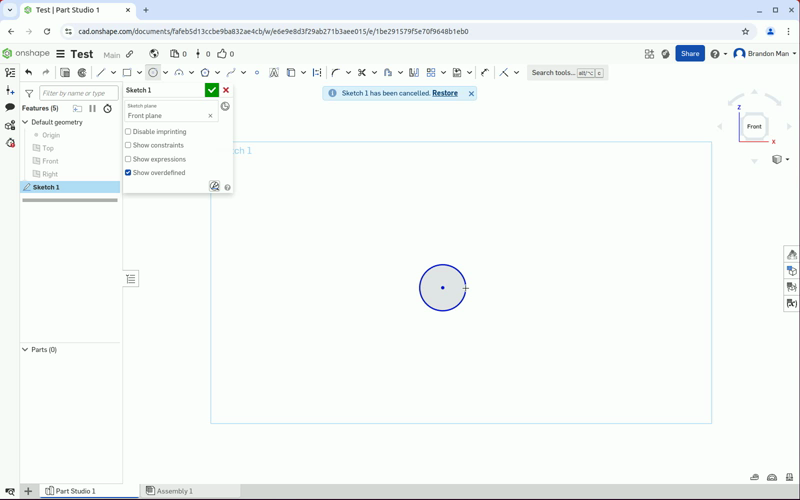
key_down(shift)
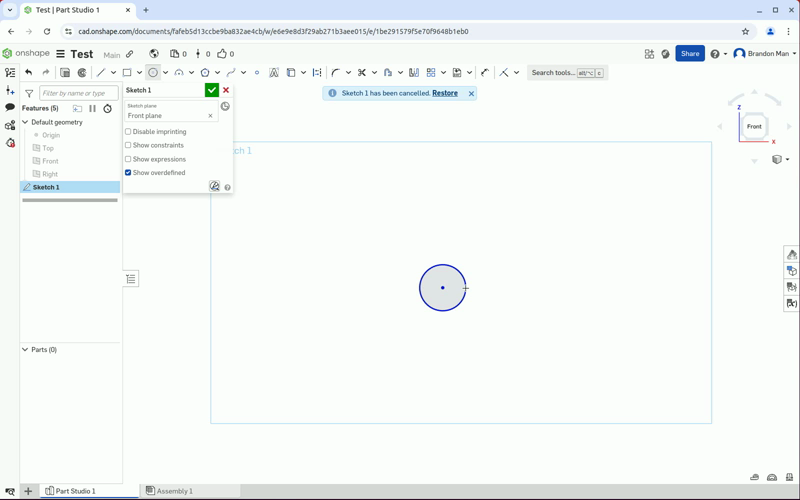
mouse_move(442, 287)
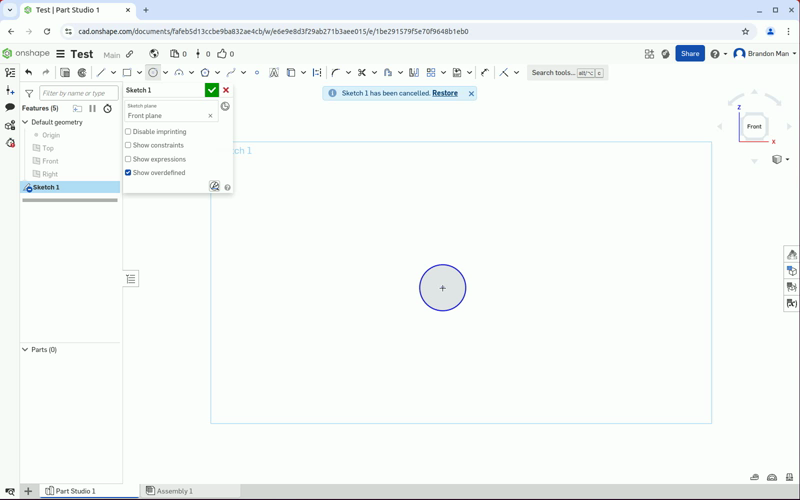
click(442, 287)
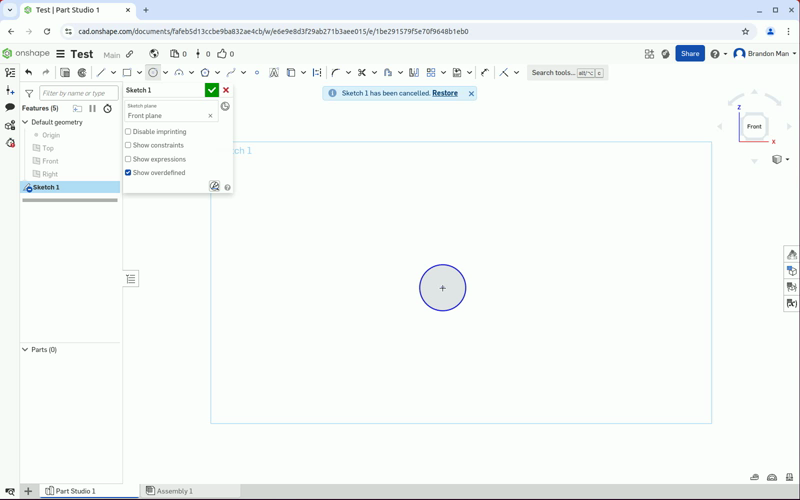
key_up(shift)
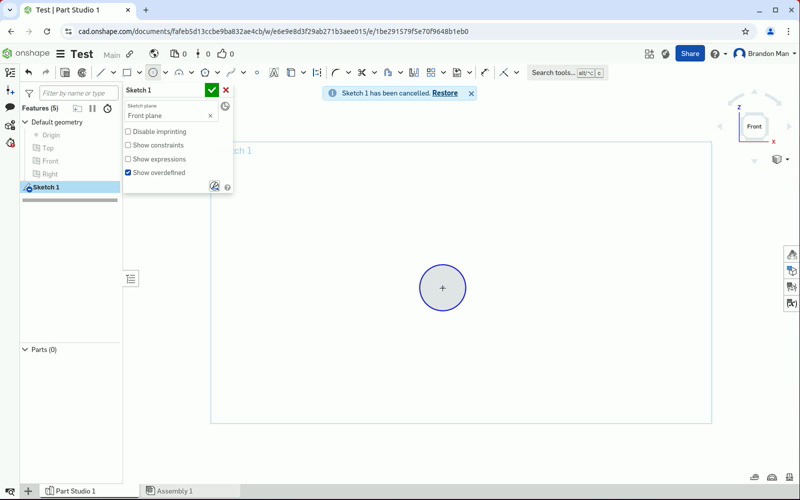
mouse_move(459, 287)
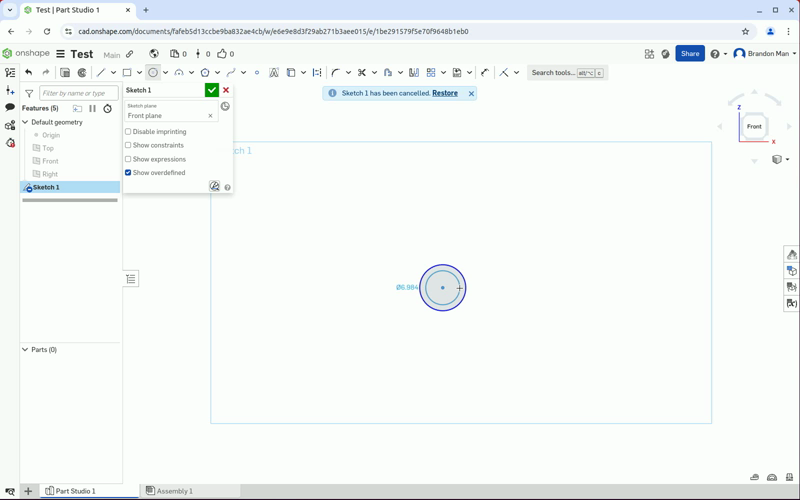
click(459, 287)
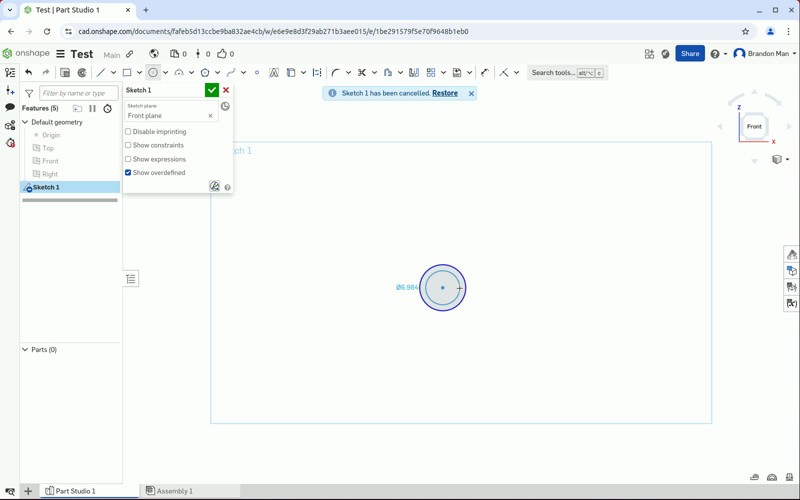
key(esc)
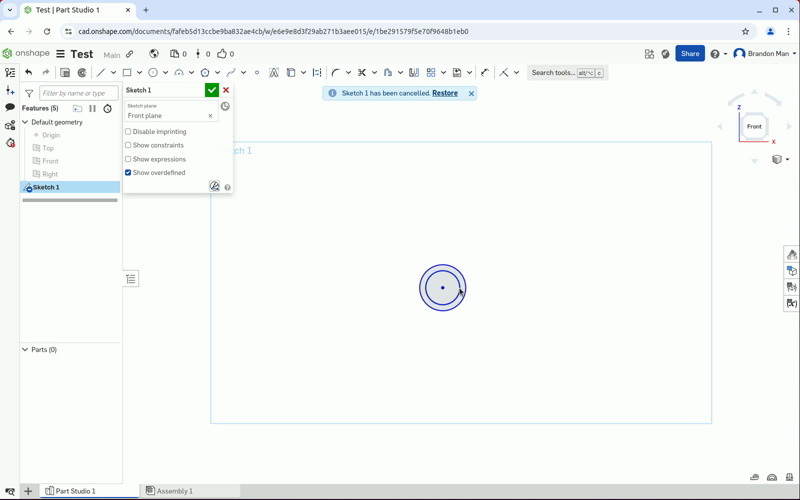
mouse_move(426, 300)
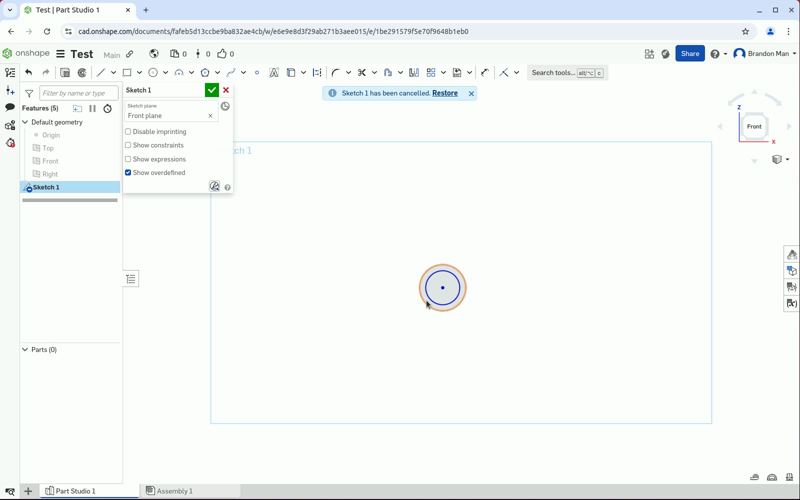
scroll(6)
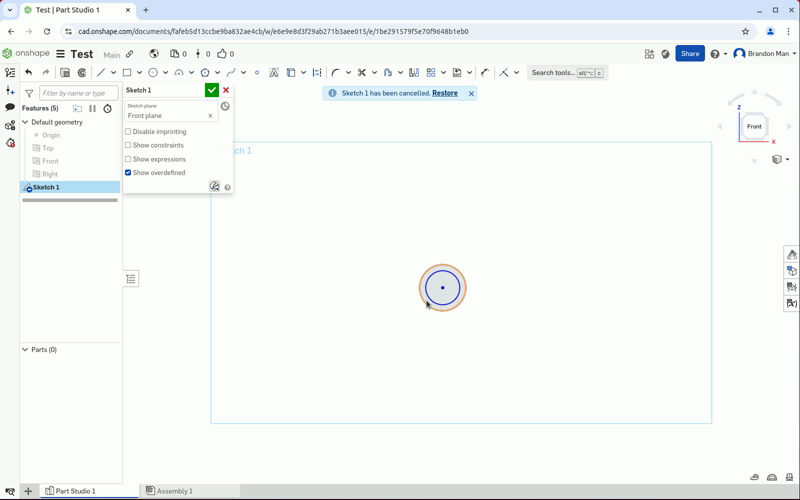
scroll(6)
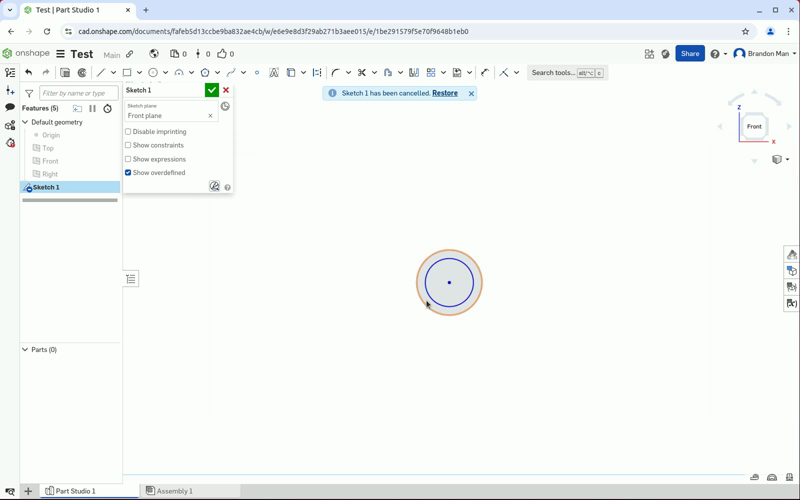
scroll(6)
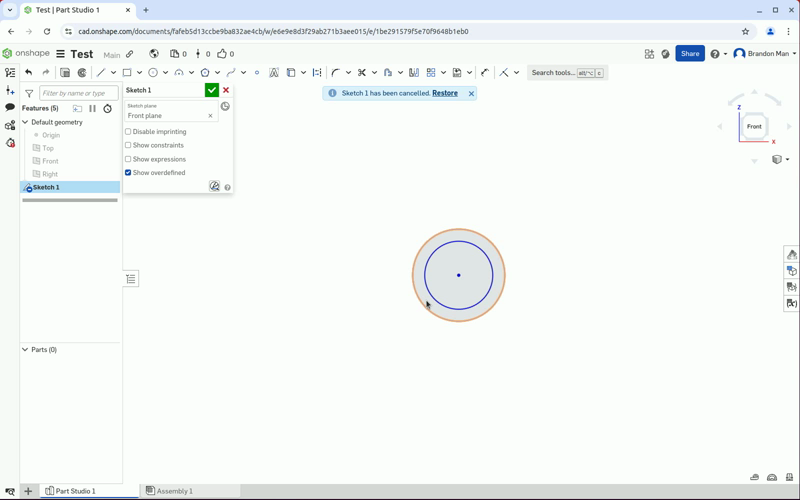
scroll(6)
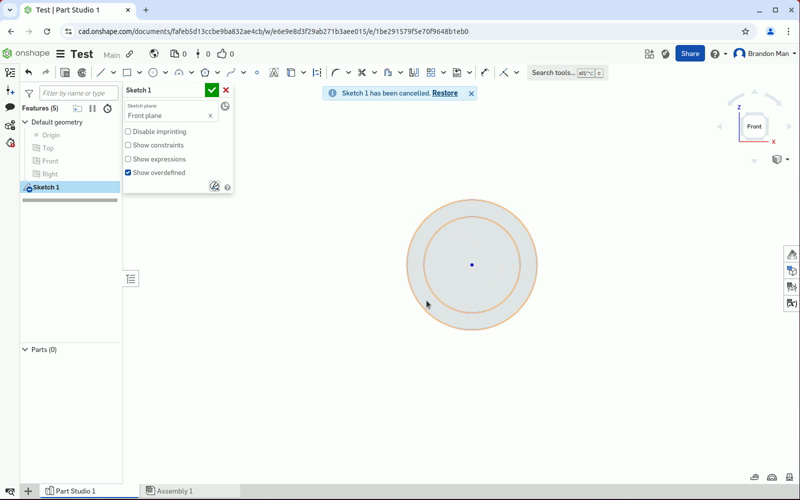
scroll(6)
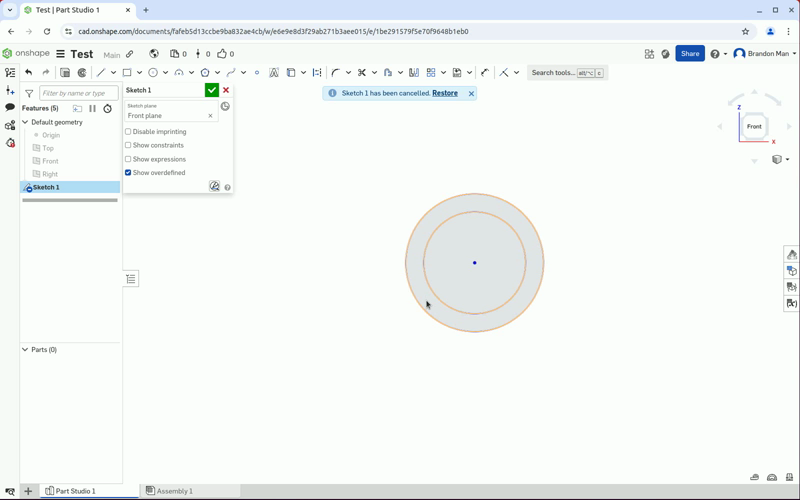
scroll(6)
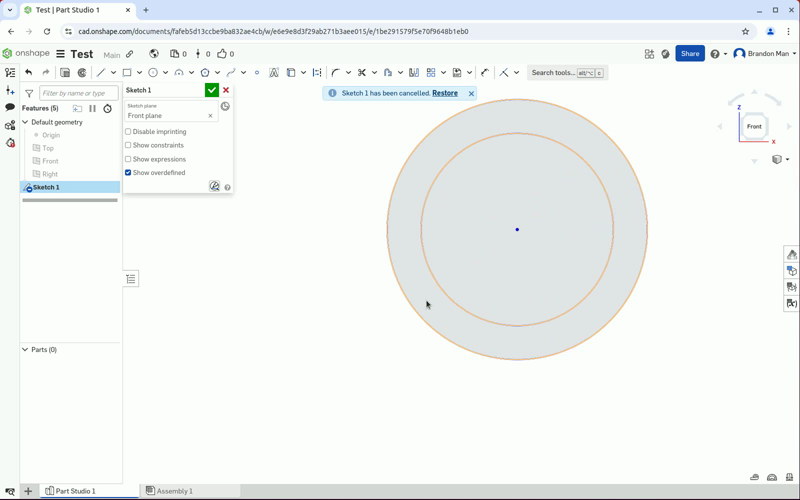
scroll(6)
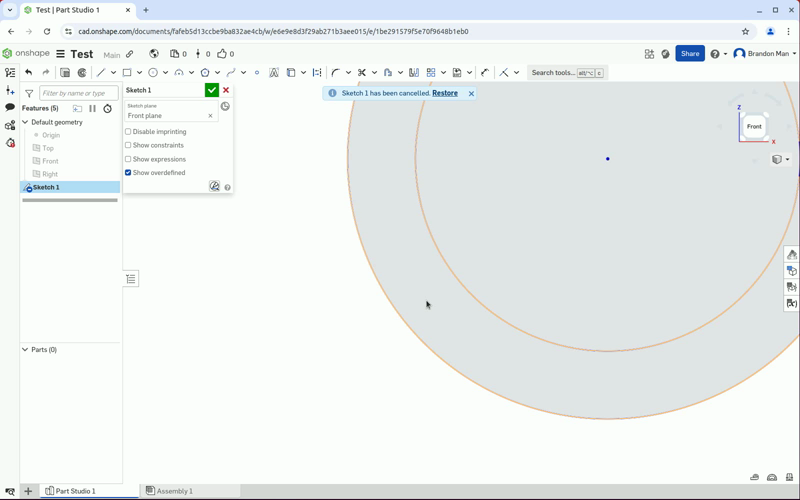
click(426, 300)
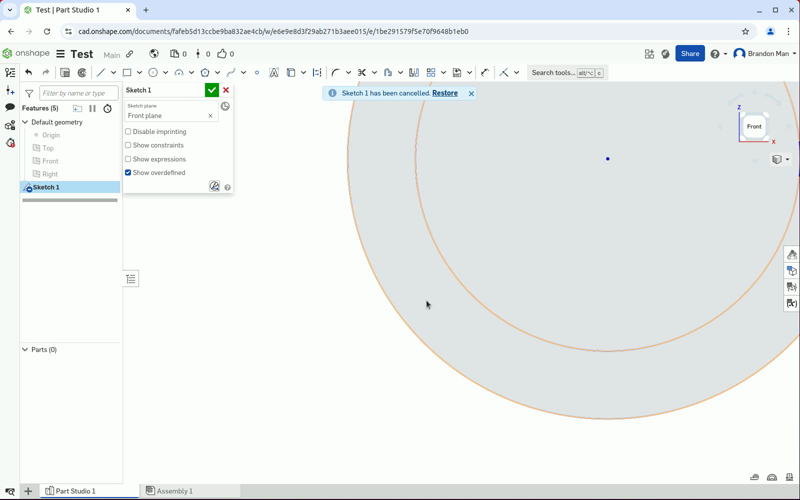
scroll(-6)
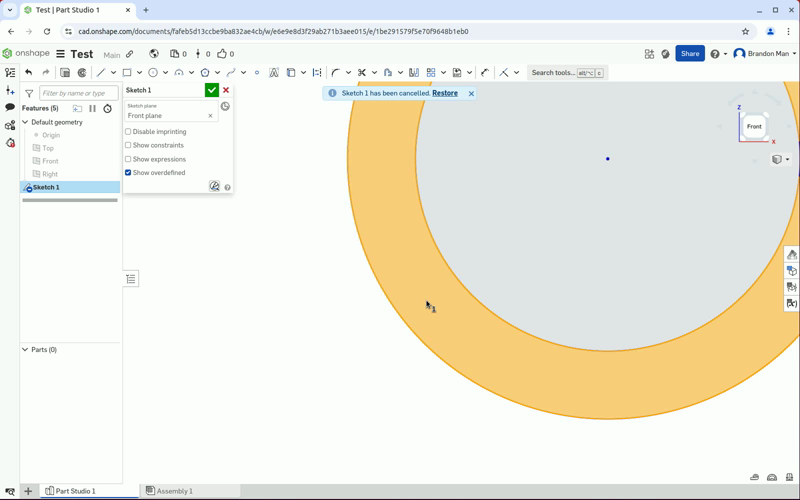
scroll(-6)
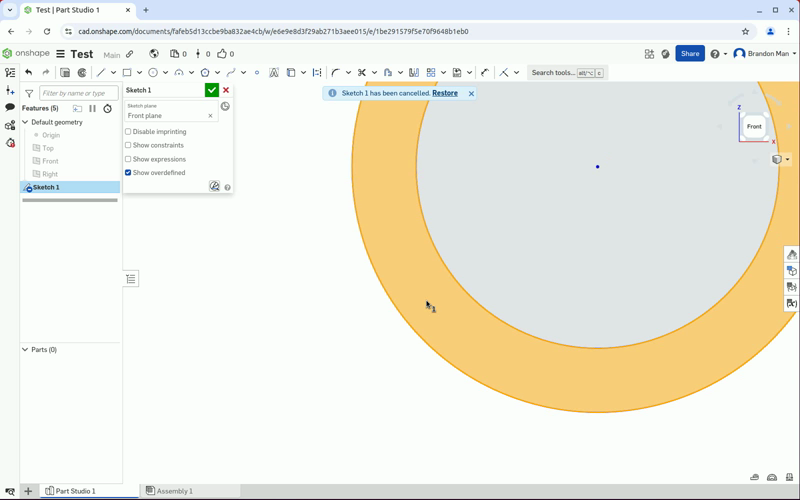
scroll(-6)
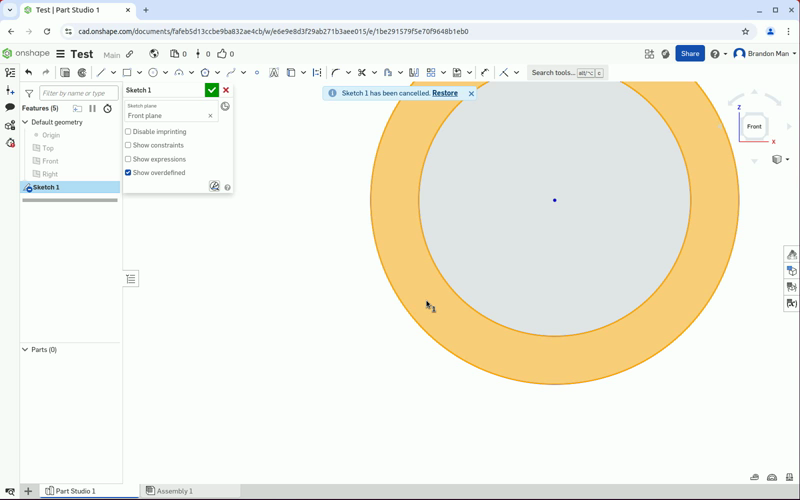
scroll(-6)
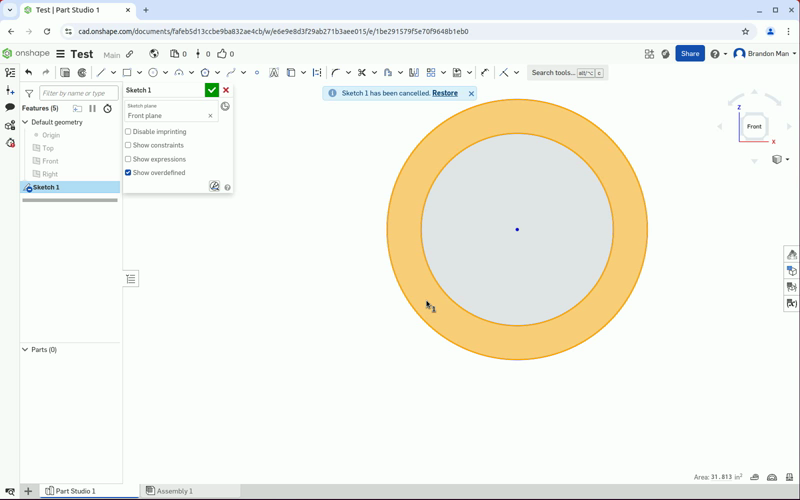
scroll(-6)
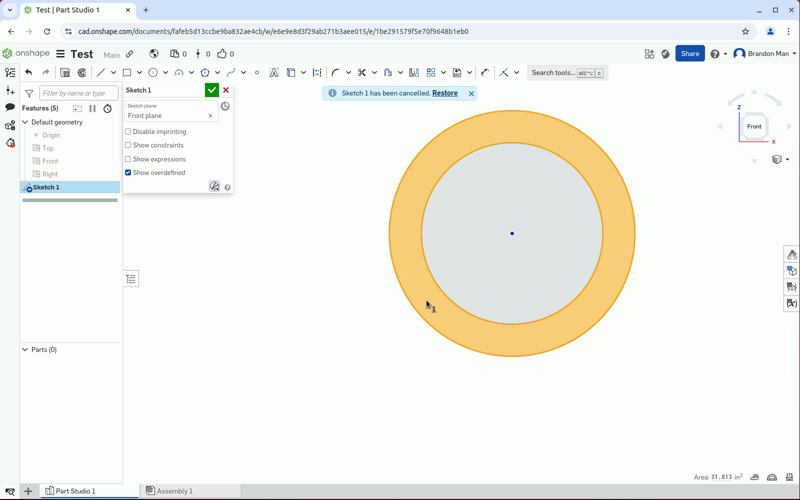
scroll(-6)
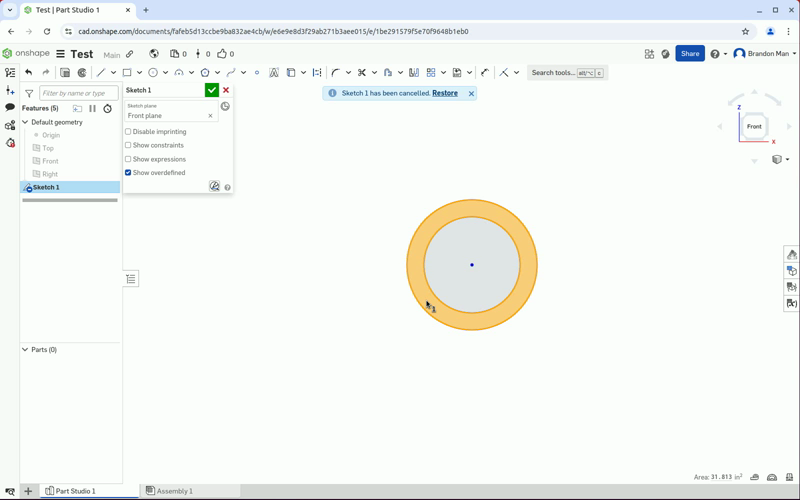
scroll(-6)
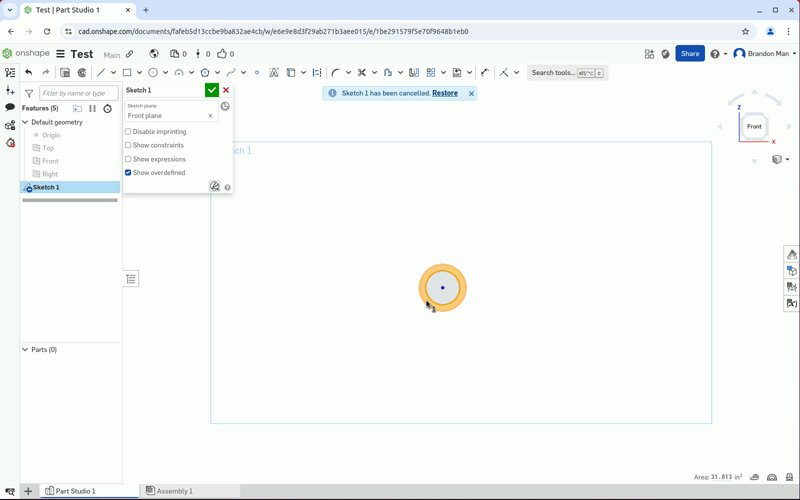
mouse_move(73, 352)
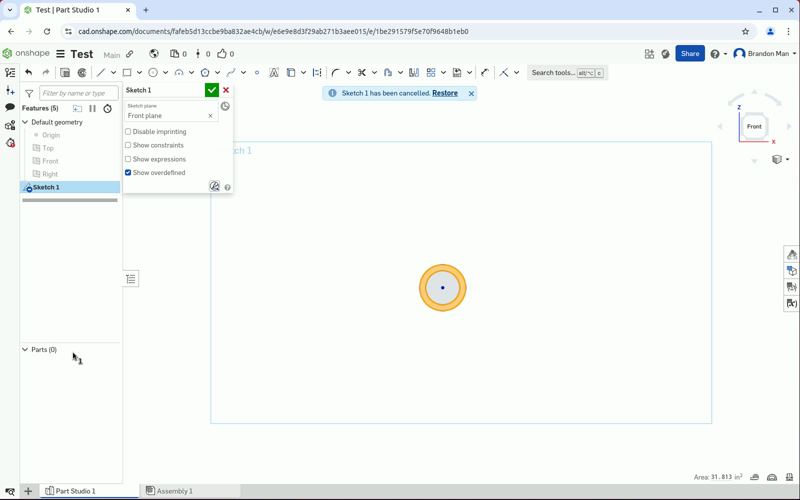
key(shift+y)
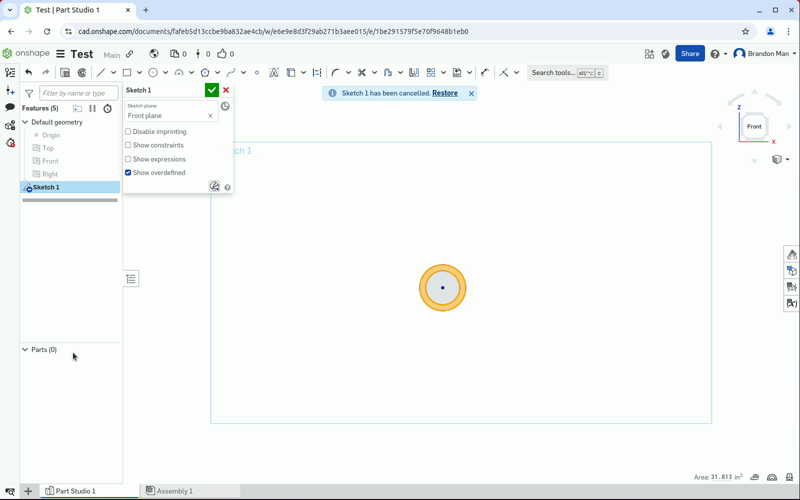
key(shift+e)
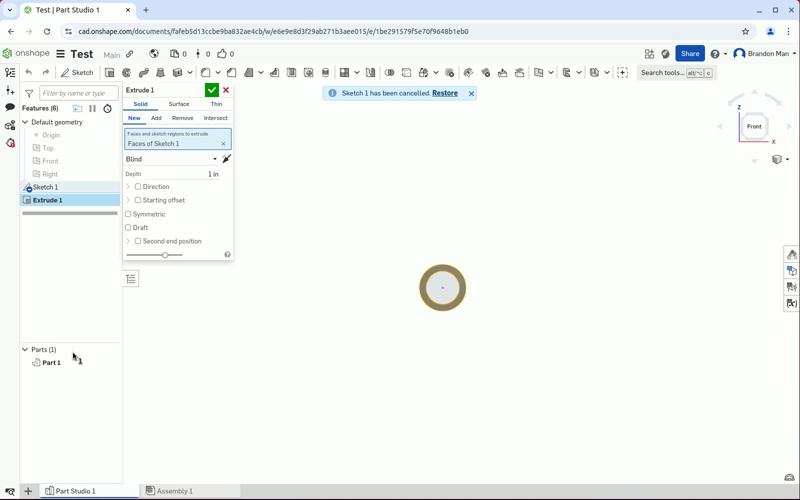
mouse_move(143, 106)
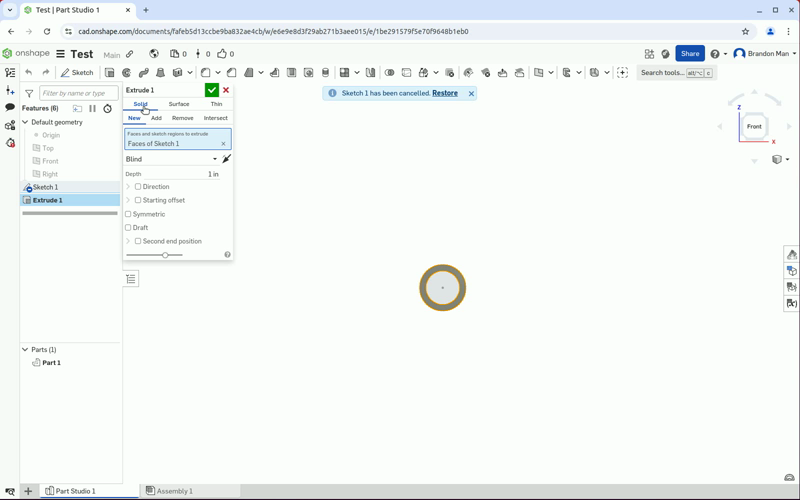
click(143, 106)
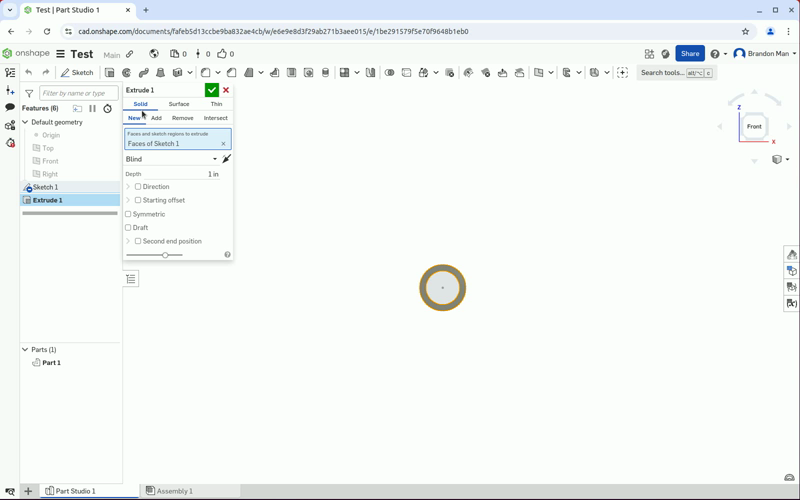
mouse_move(137, 120)
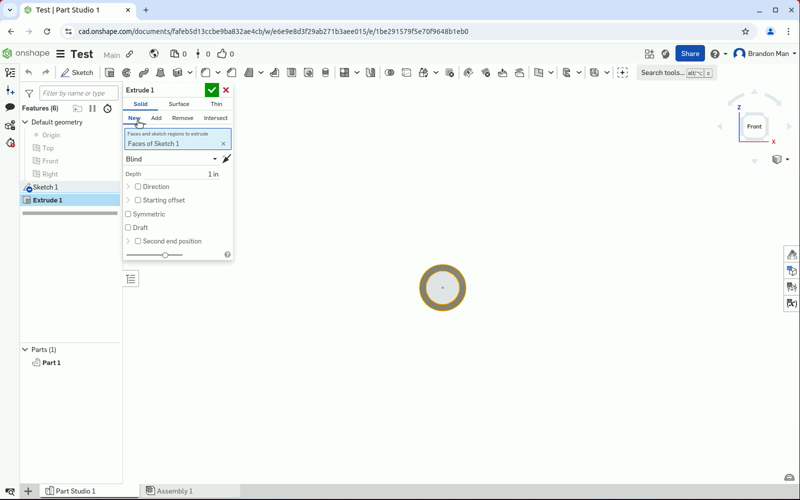
click(137, 120)
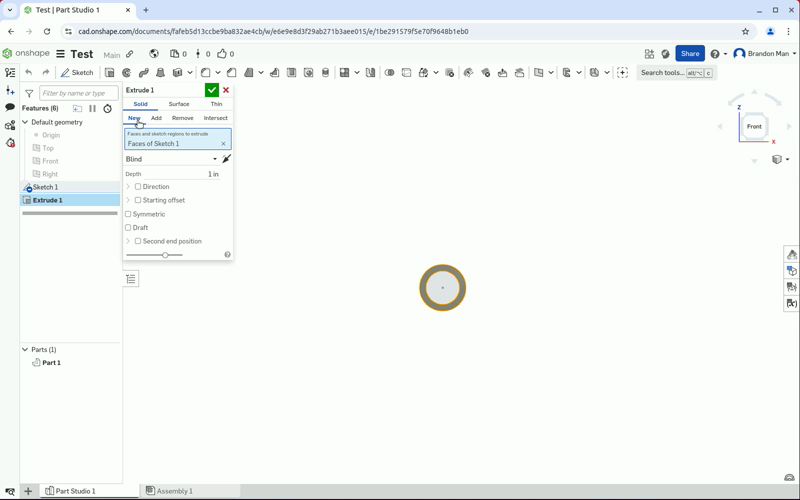
key(tab, 4)
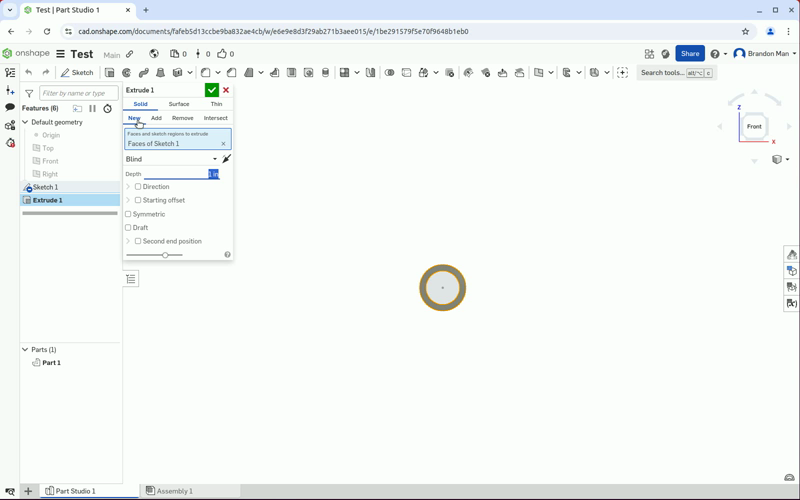
text(23.108)
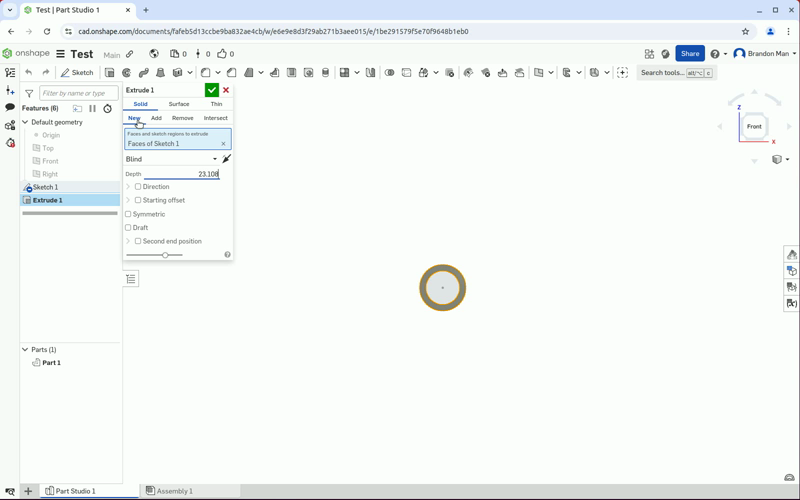
key(enter)
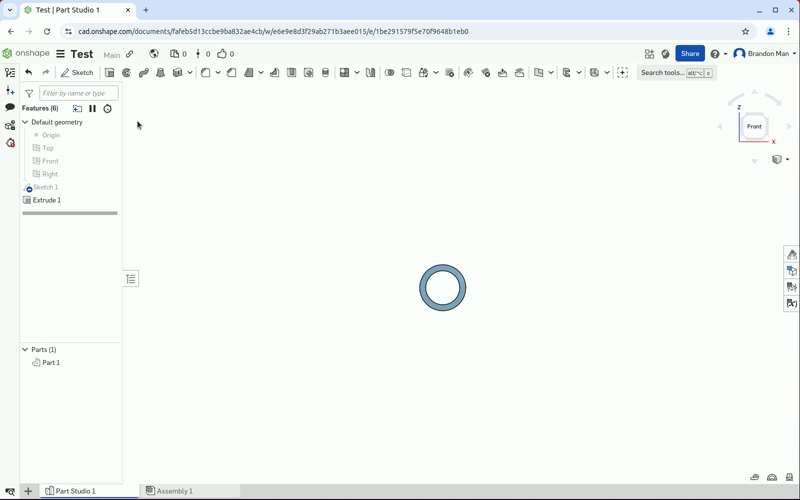
key(shift+h)
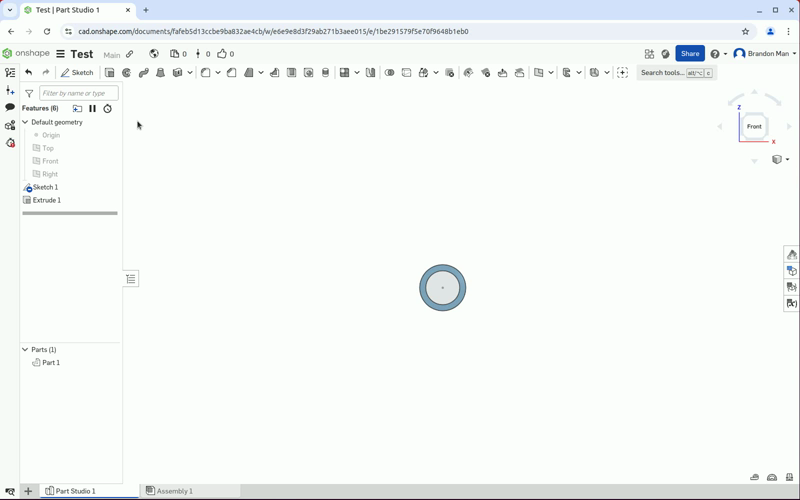
key(shift+h)
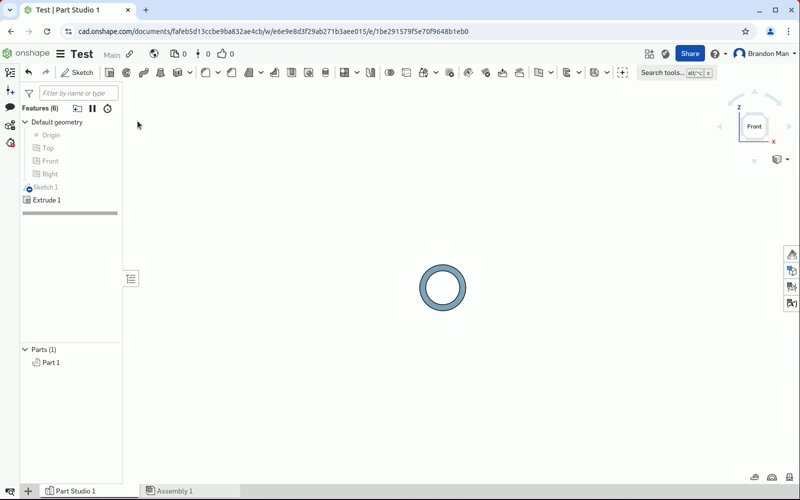
mouse_move(73, 189)
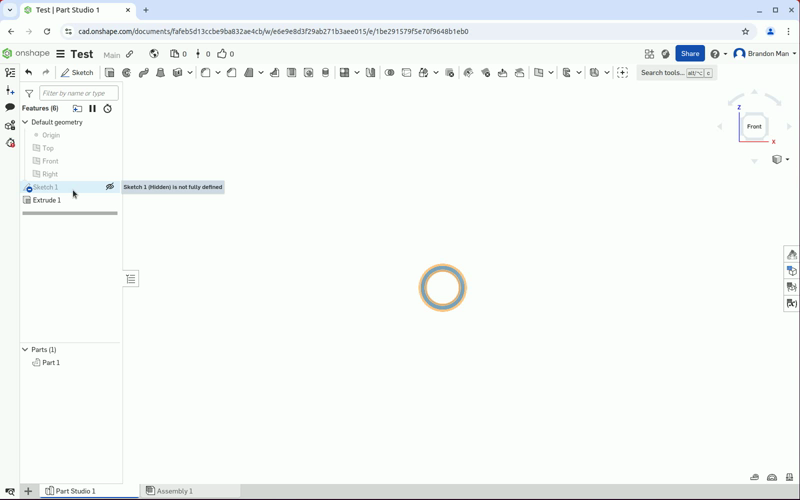
click(73, 189)
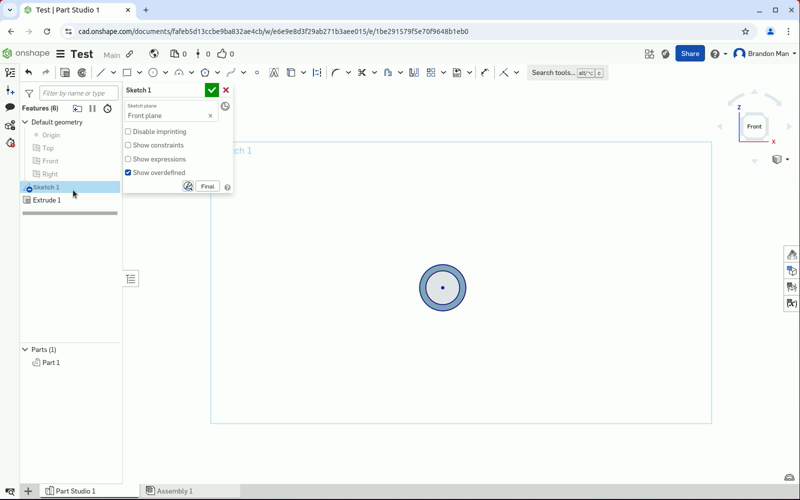
mouse_move(229, 92)
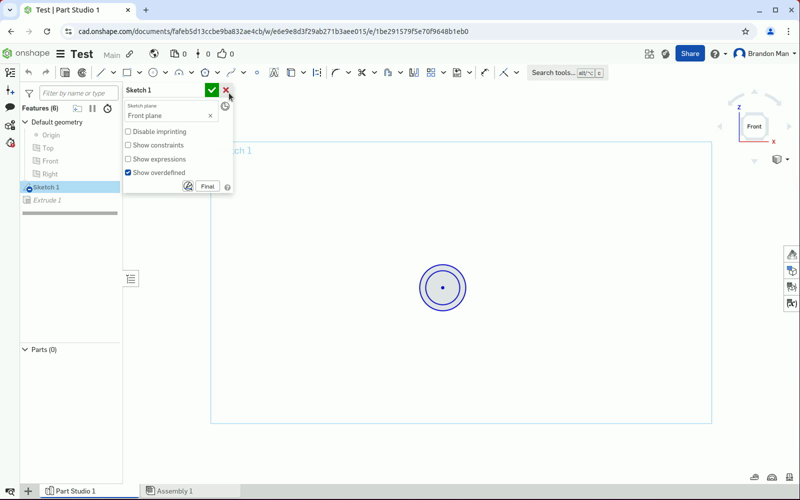
click(229, 92)
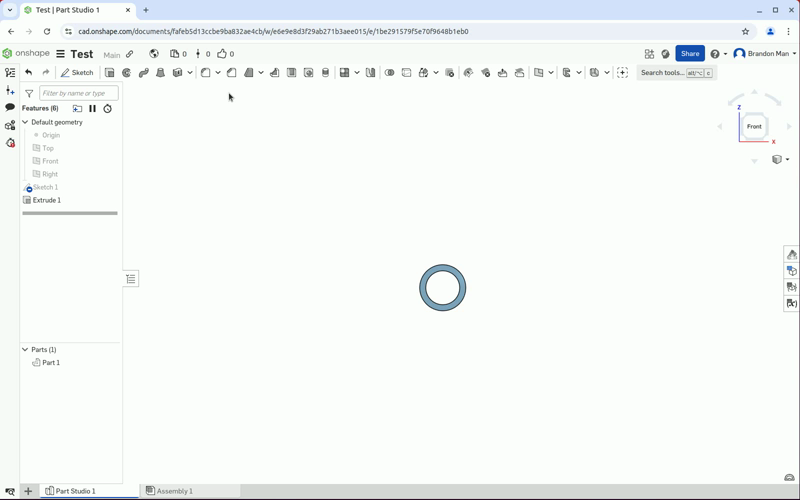
mouse_move(73, 352)
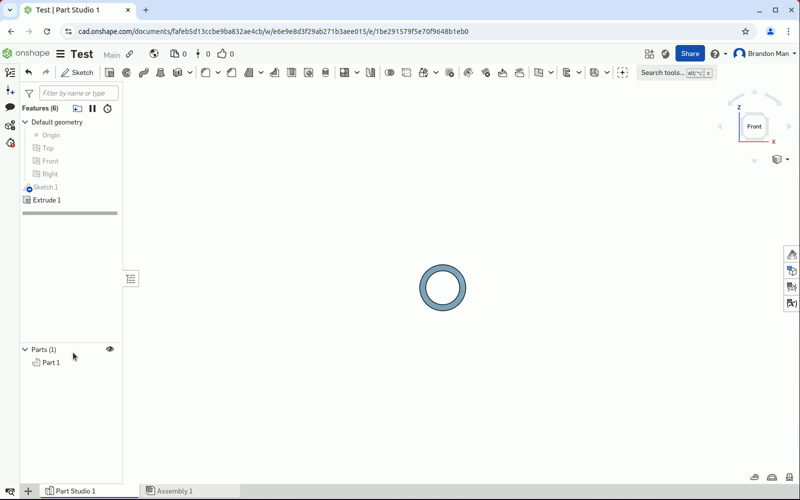
key(y)
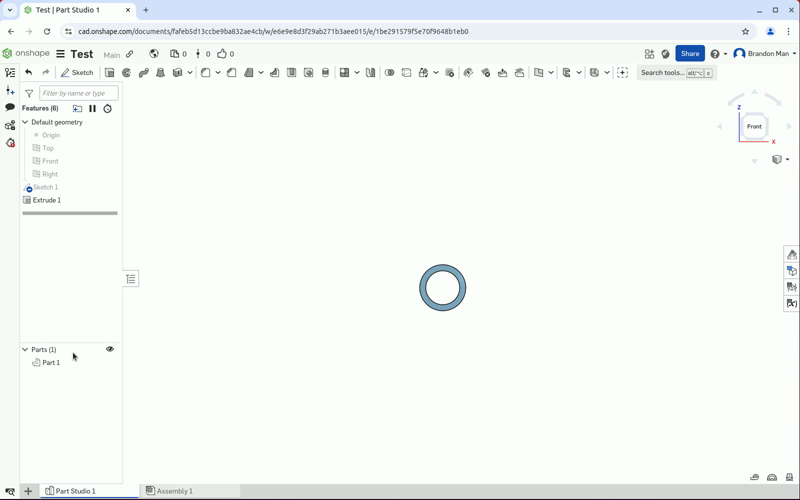
key(shift+p)
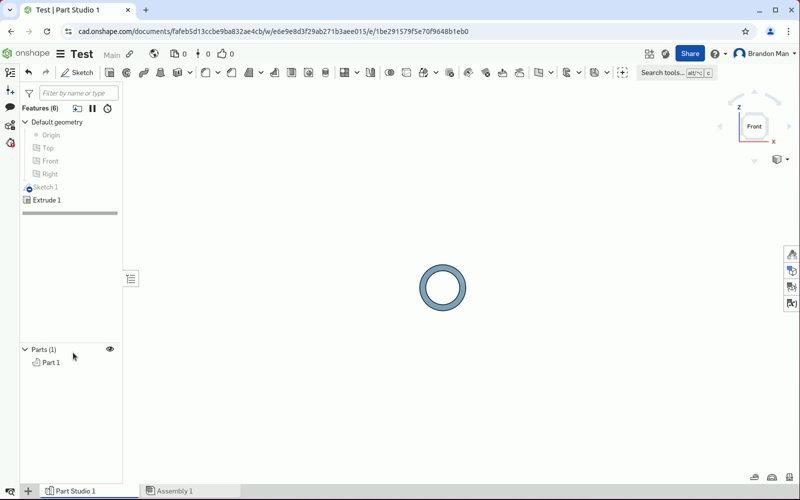
key(space)
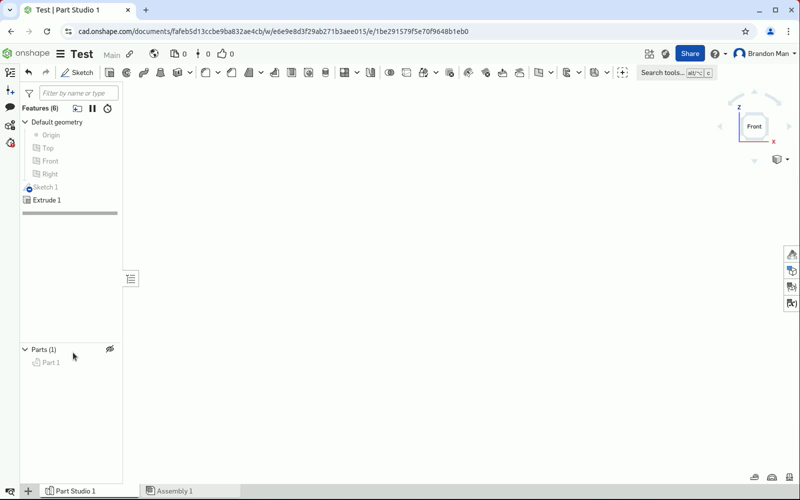
key_down(shift)
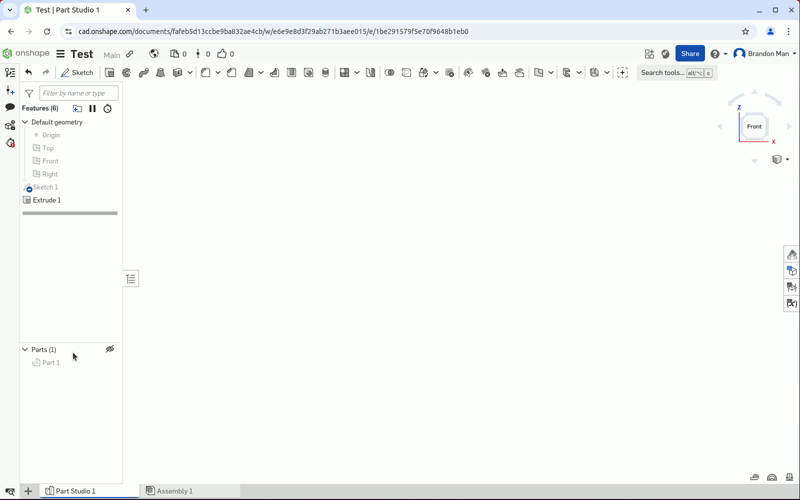
key(down)
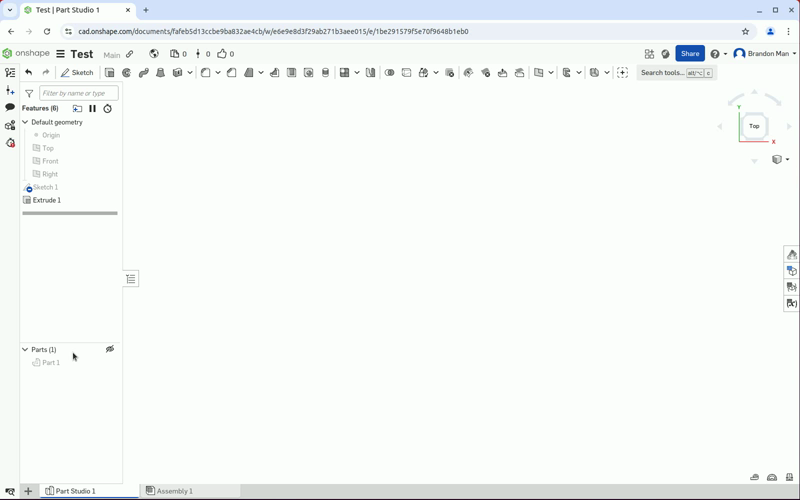
key_up(shift)
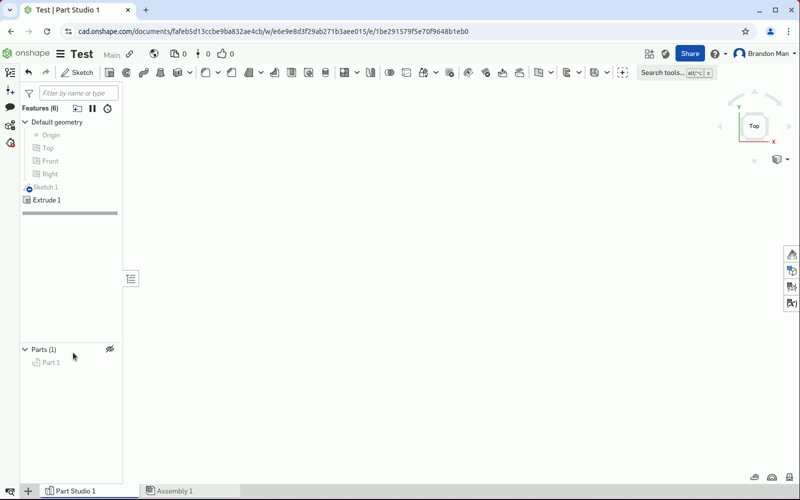
mouse_move(73, 352)
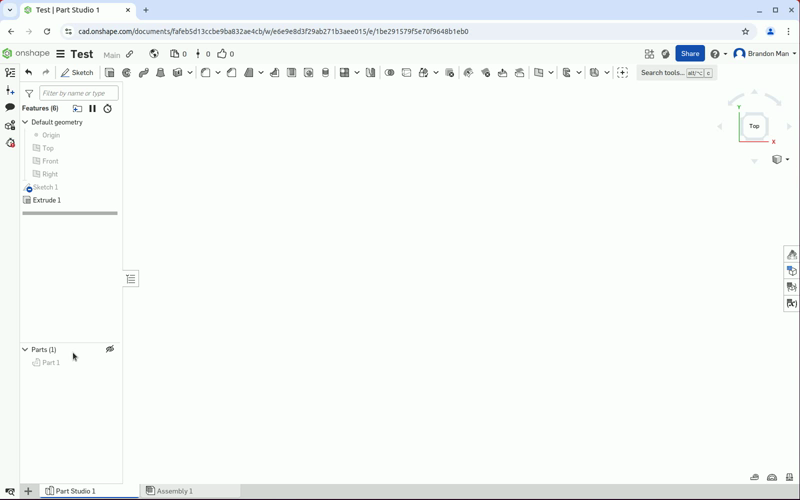
key(shift+y)
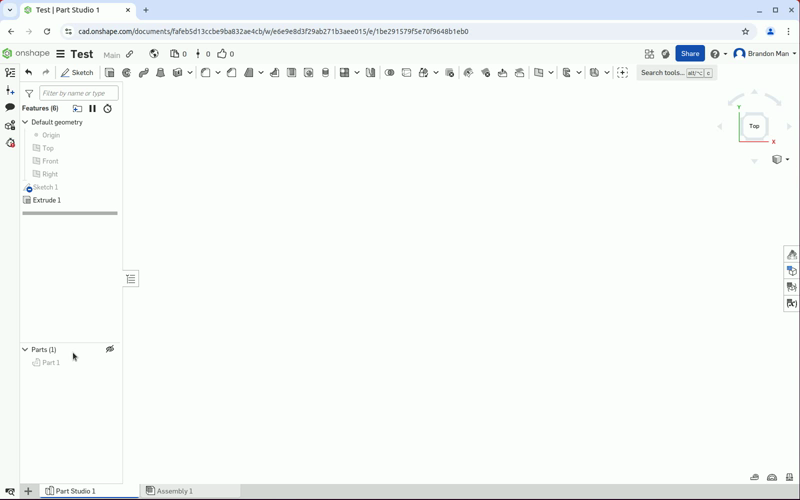
key(shift+s)
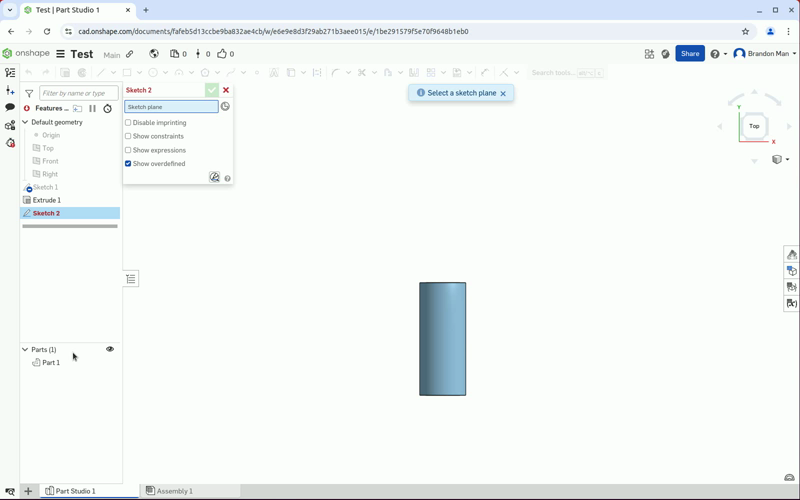
mouse_move(73, 150)
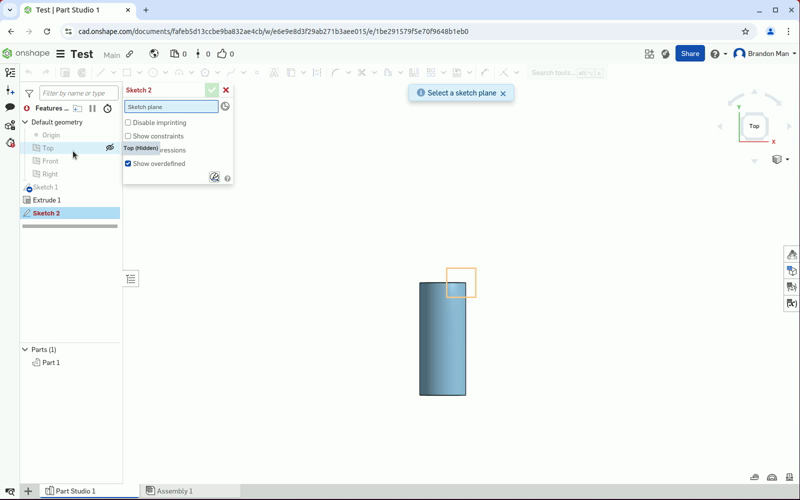
click(73, 150)
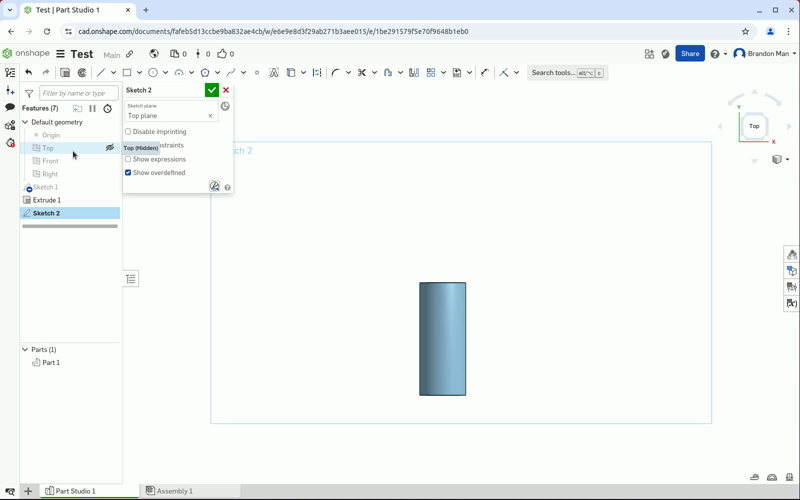
mouse_move(73, 352)
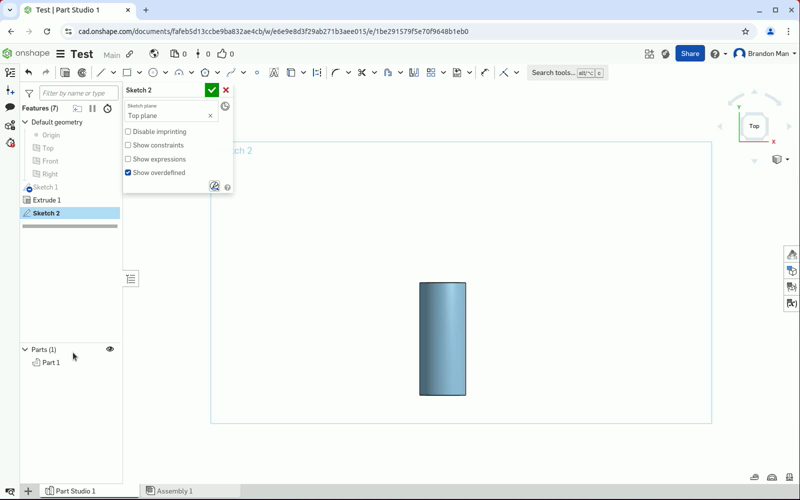
key(y)
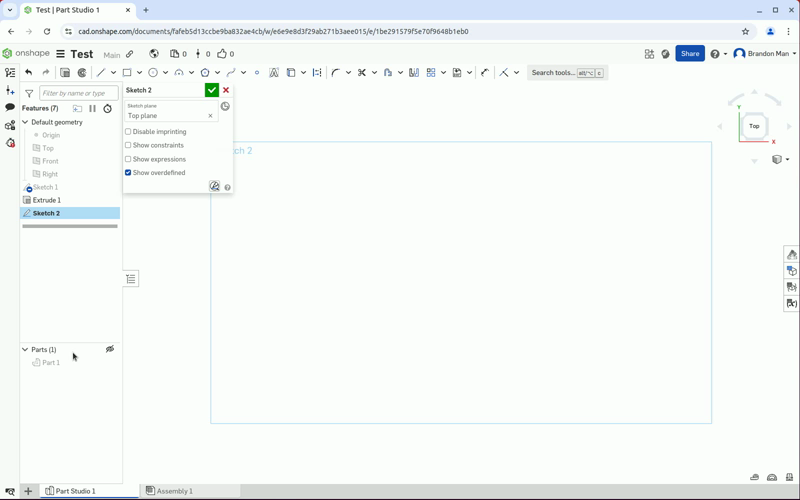
key(l)
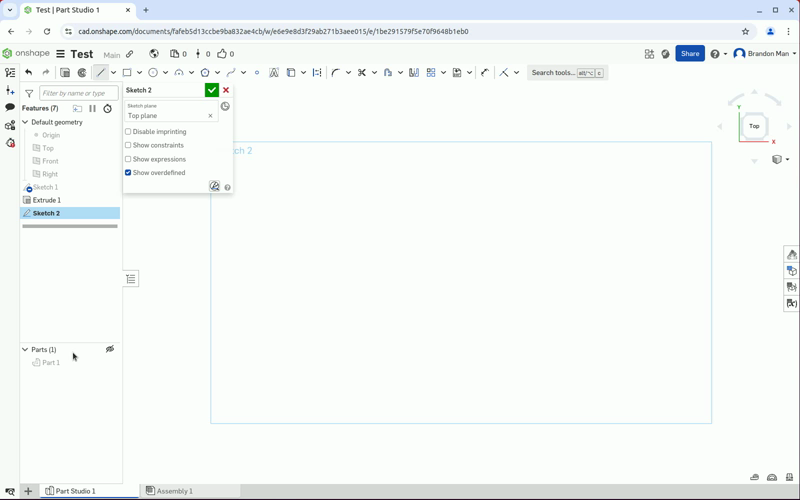
key_down(shift)
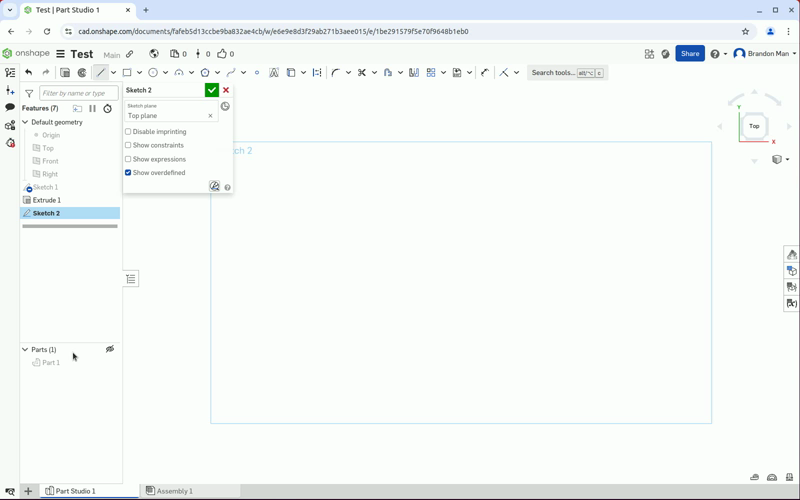
mouse_move(434, 360)
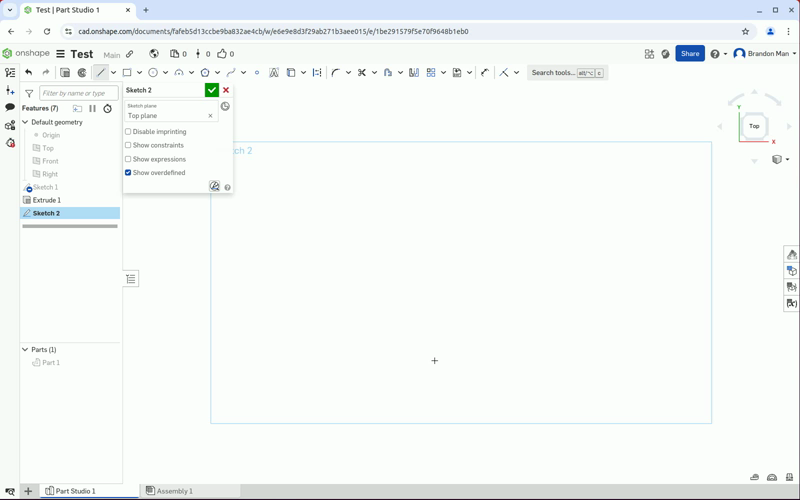
click(434, 360)
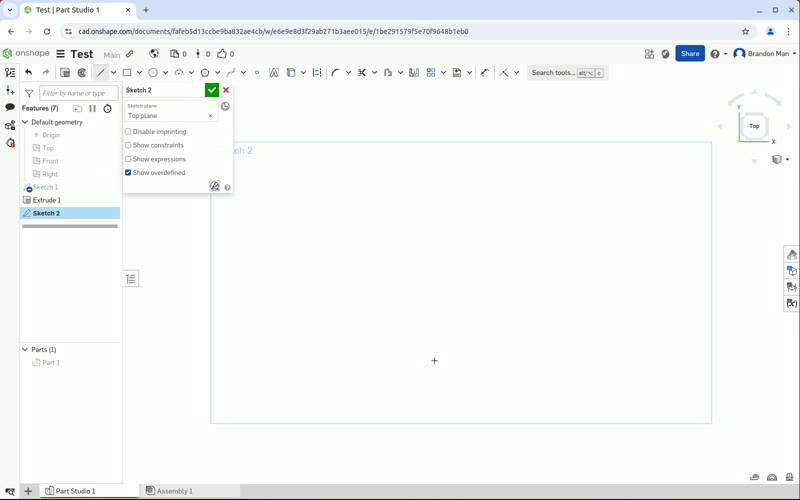
key_up(shift)
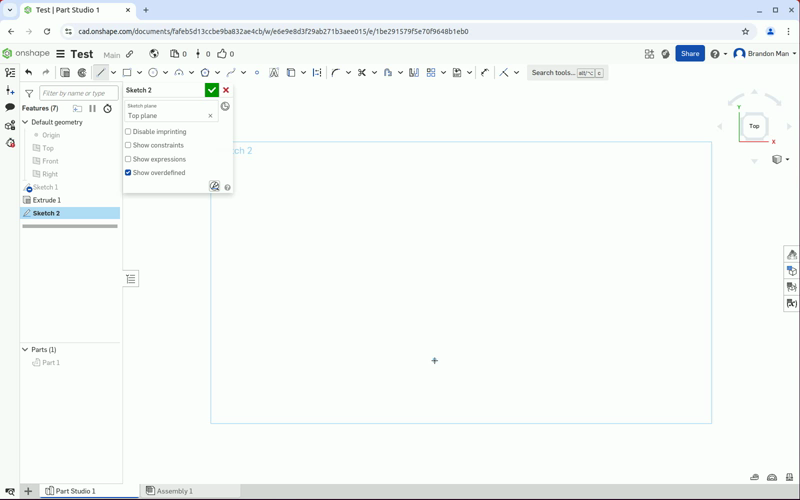
key_down(shift)
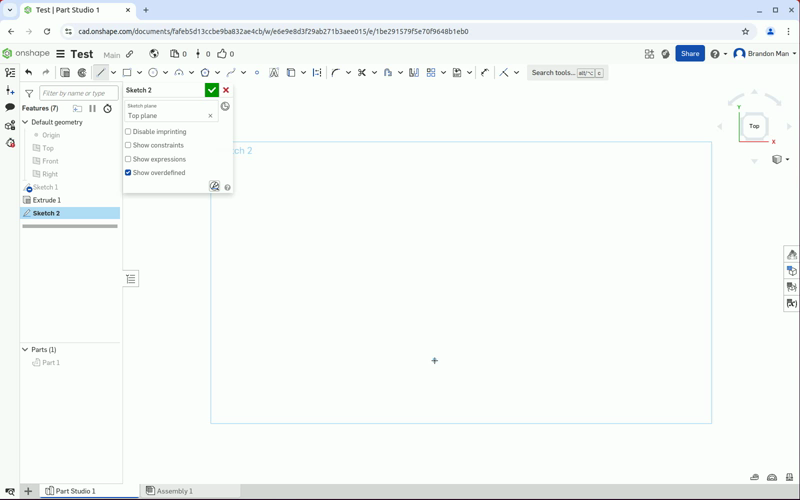
mouse_move(464, 360)
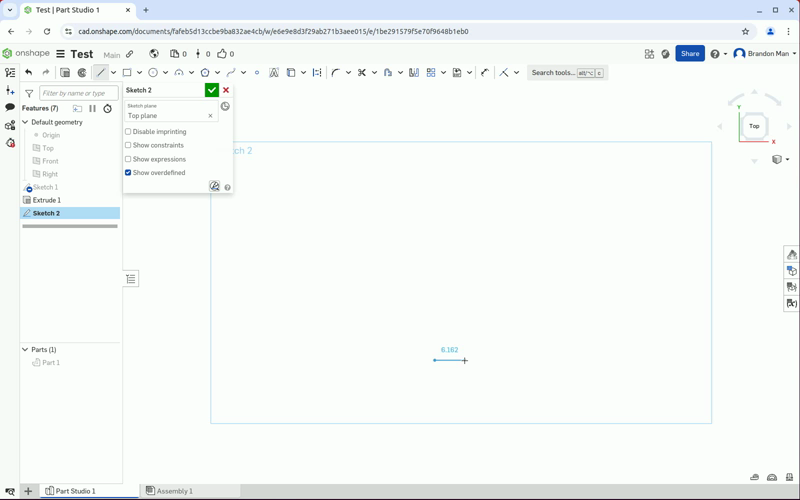
mouse_move(452, 360)
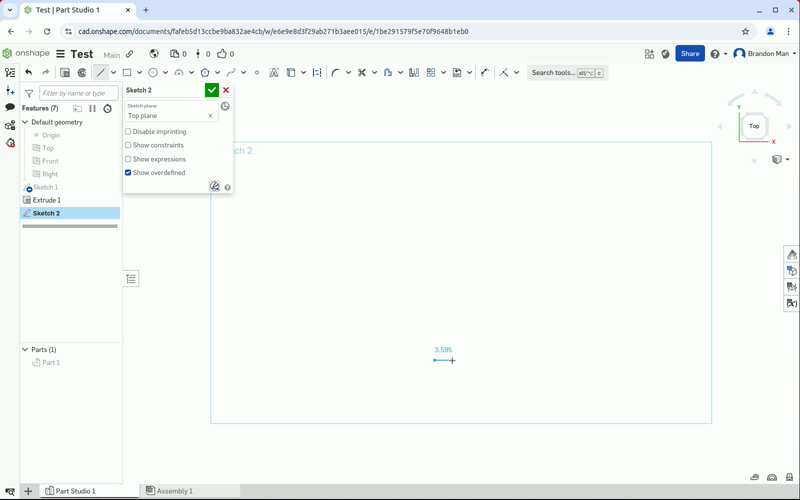
click(452, 360)
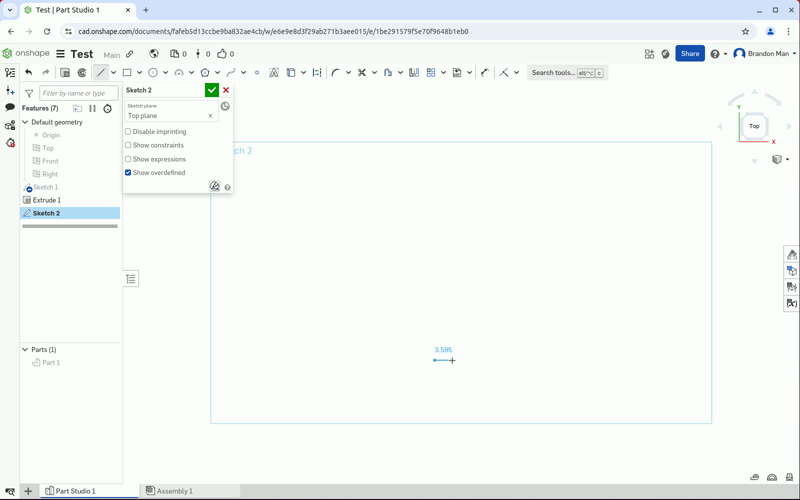
key_up(shift)
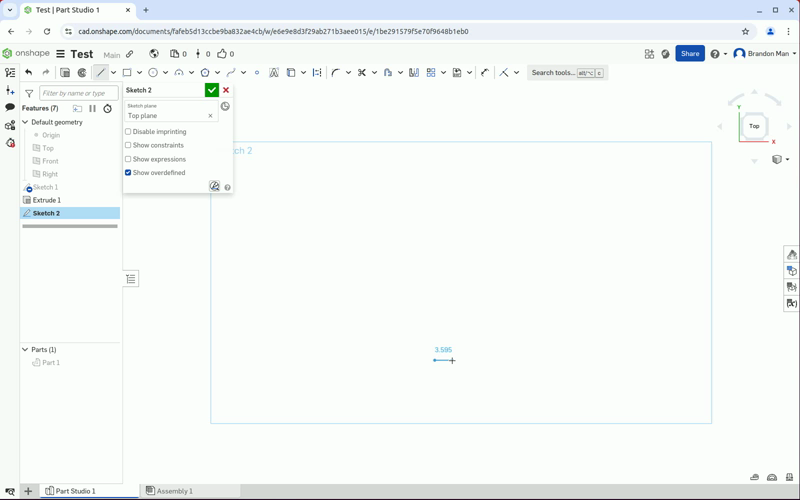
key_down(shift)
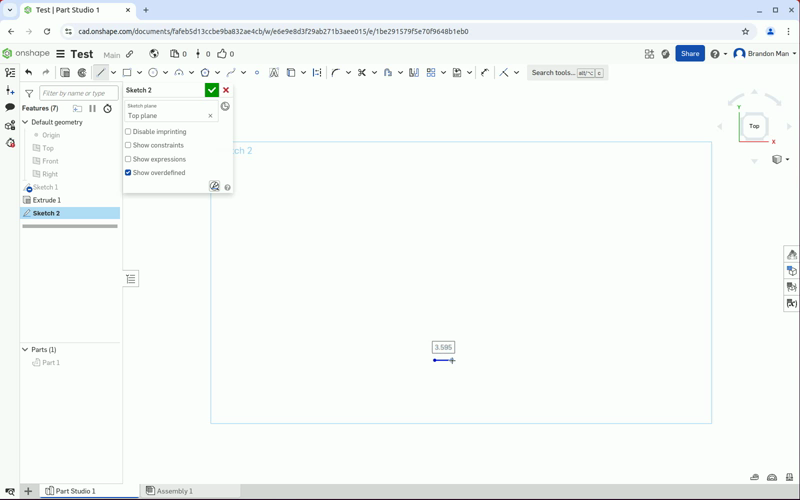
mouse_move(482, 360)
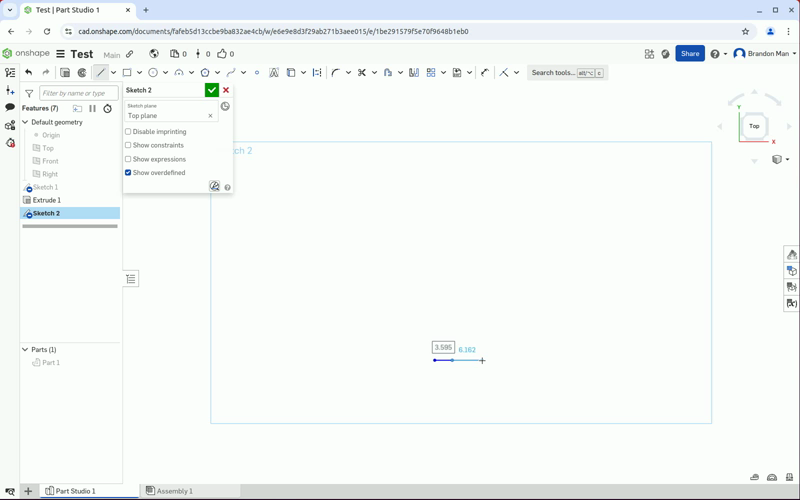
mouse_move(452, 312)
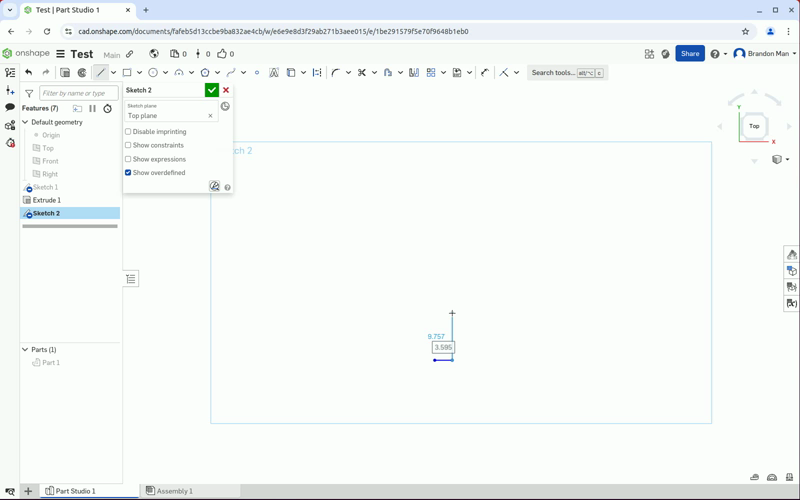
click(452, 312)
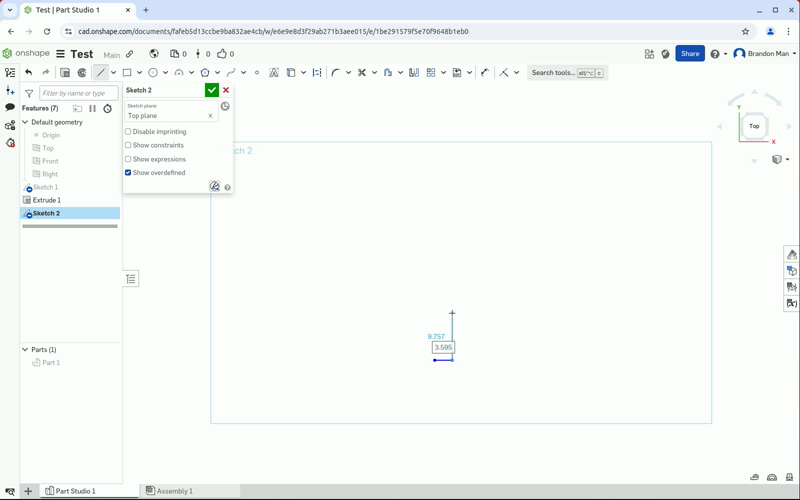
key_up(shift)
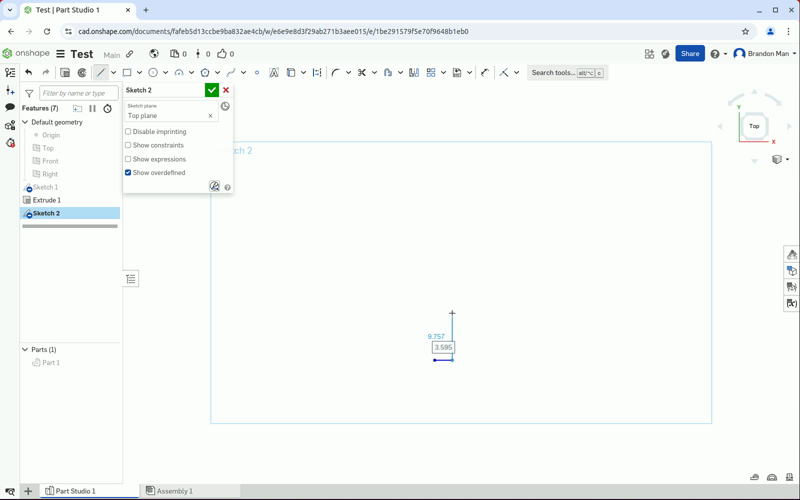
key_down(shift)
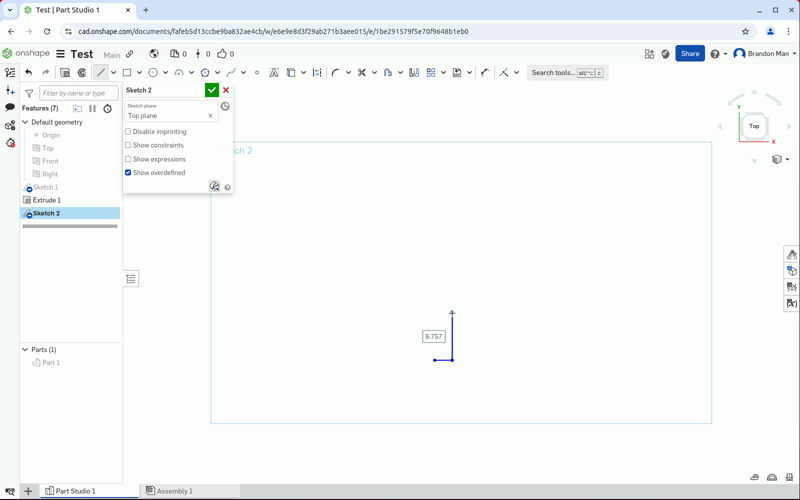
mouse_move(482, 312)
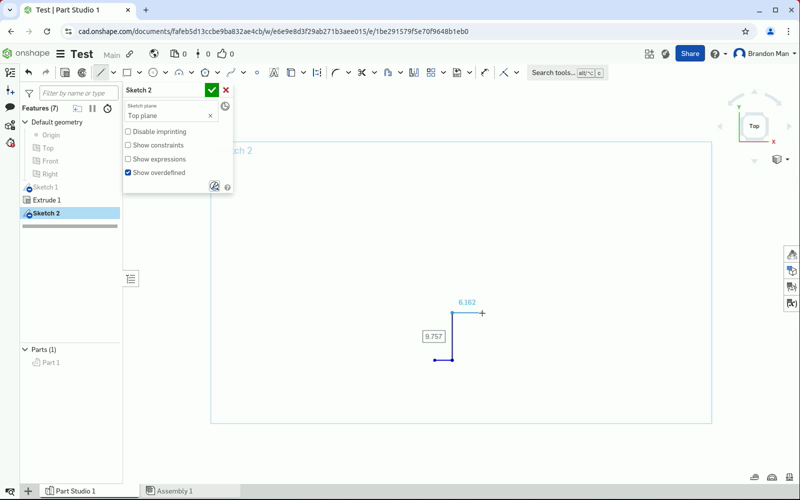
mouse_move(434, 312)
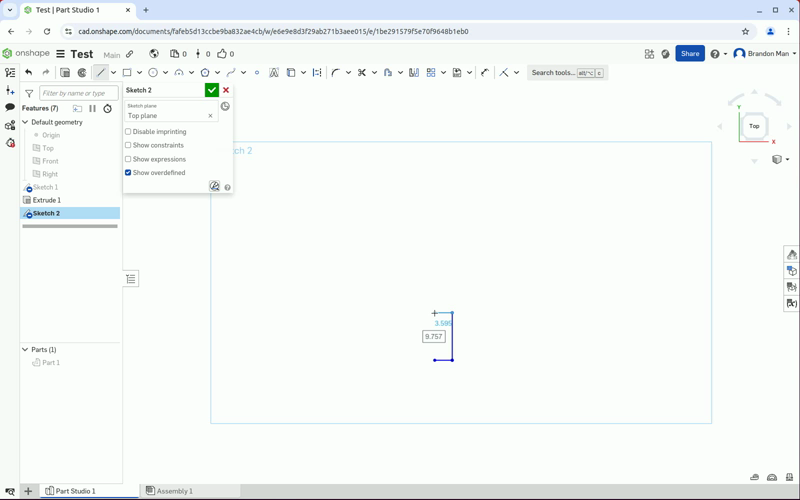
click(434, 312)
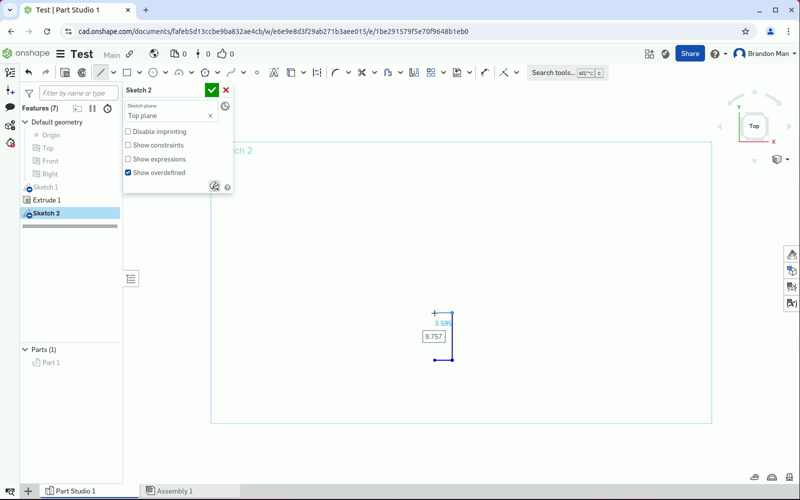
key_up(shift)
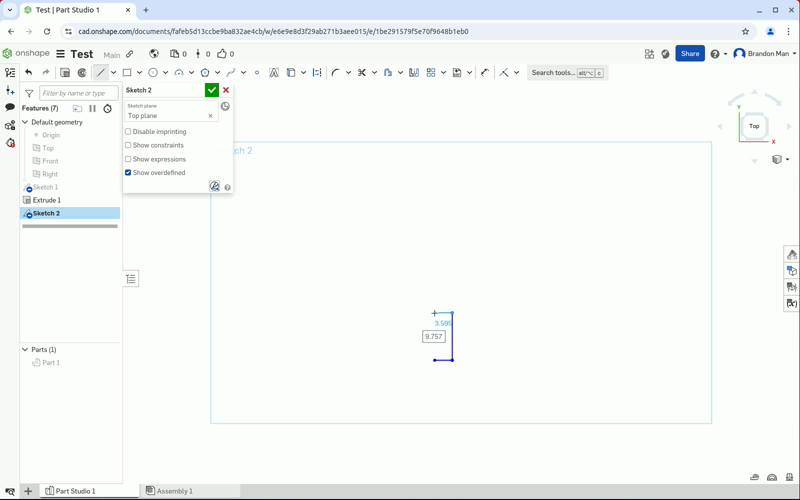
mouse_move(464, 312)
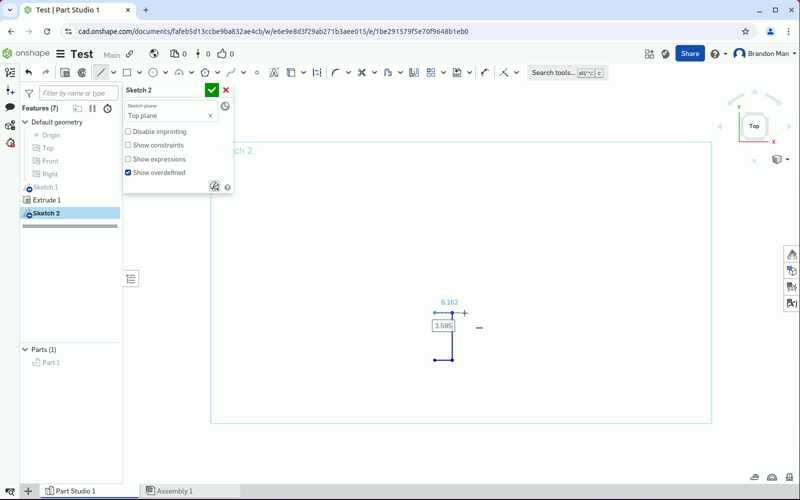
key_down(shift)
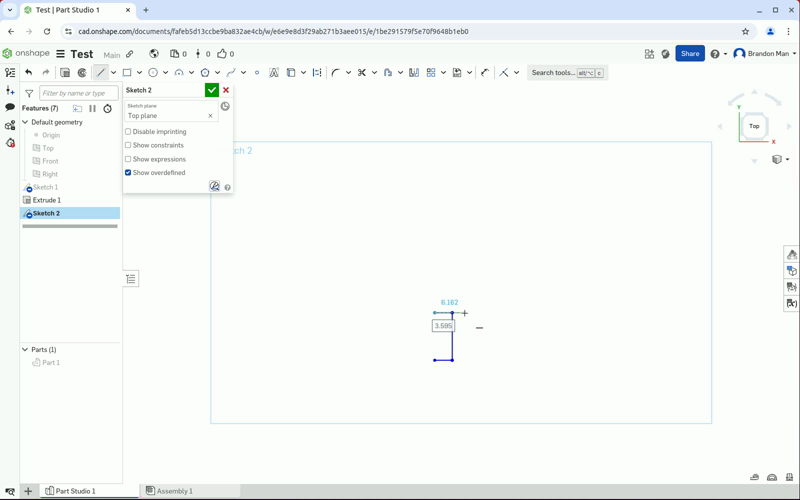
mouse_move(434, 360)
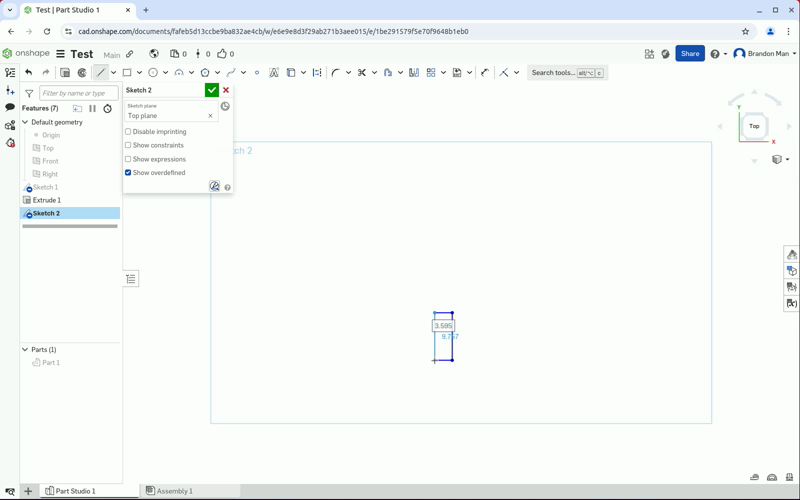
key_up(shift)
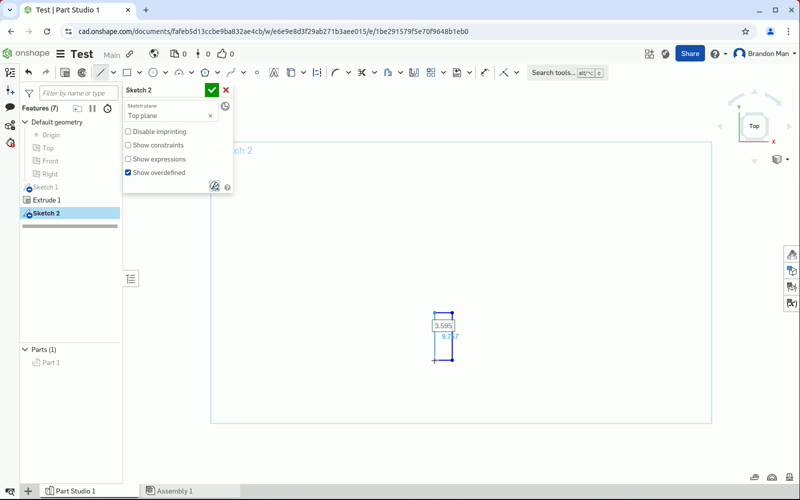
click(434, 360)
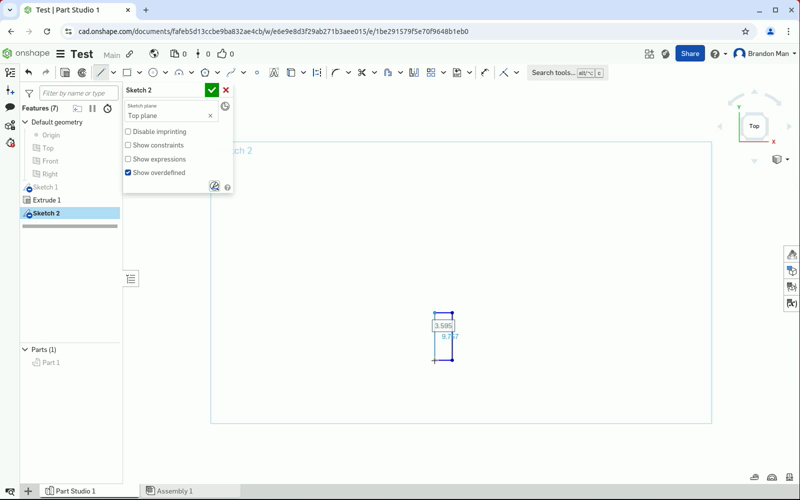
key(esc)
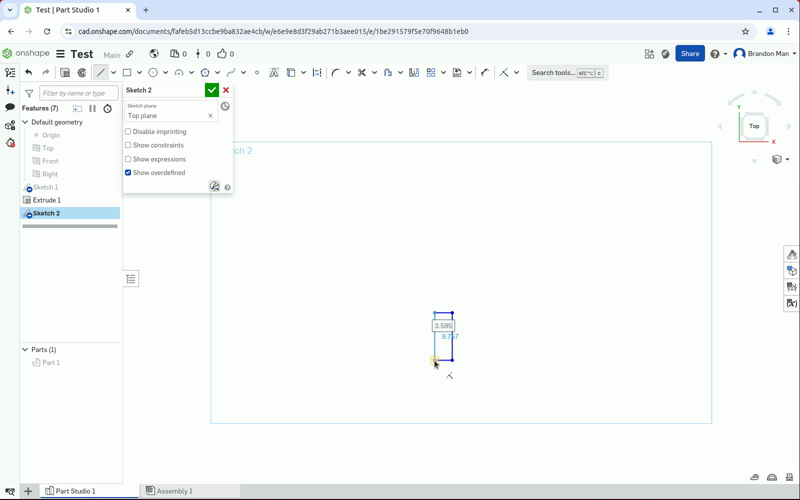
mouse_move(439, 339)
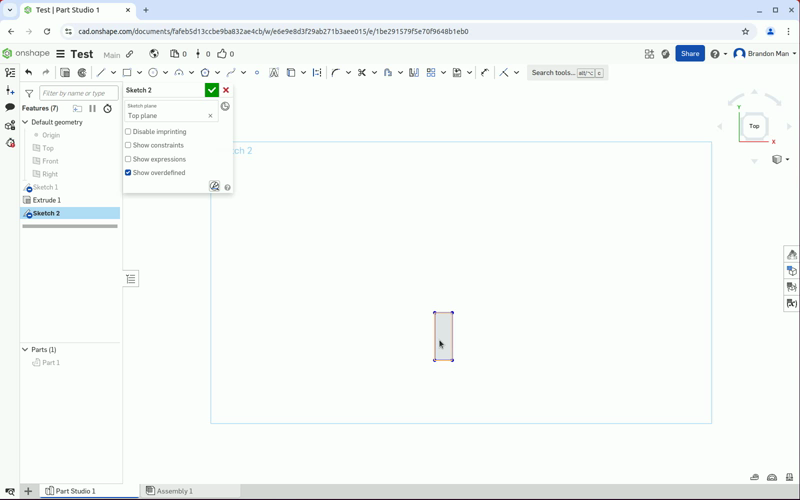
scroll(6)
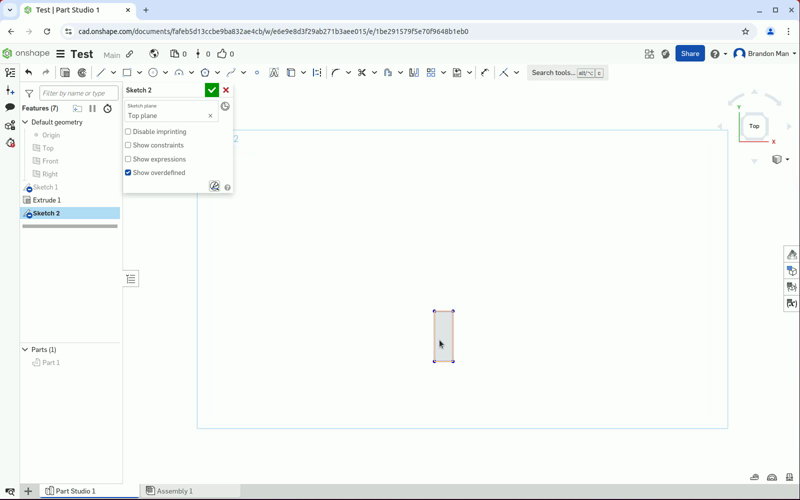
scroll(6)
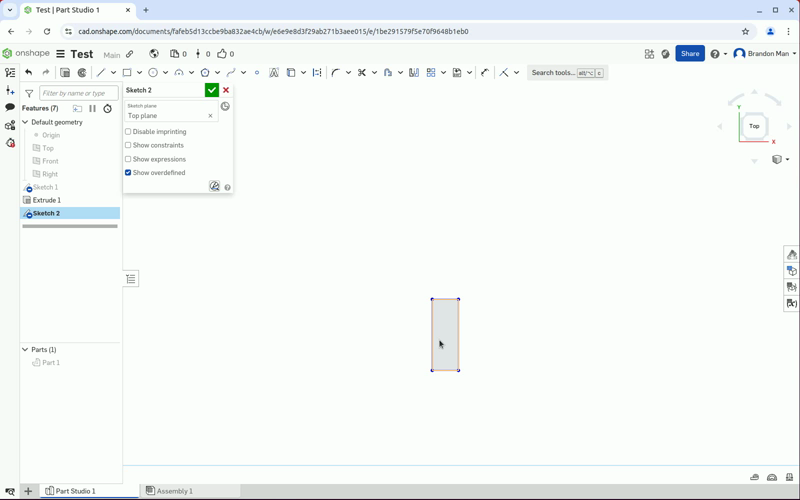
scroll(6)
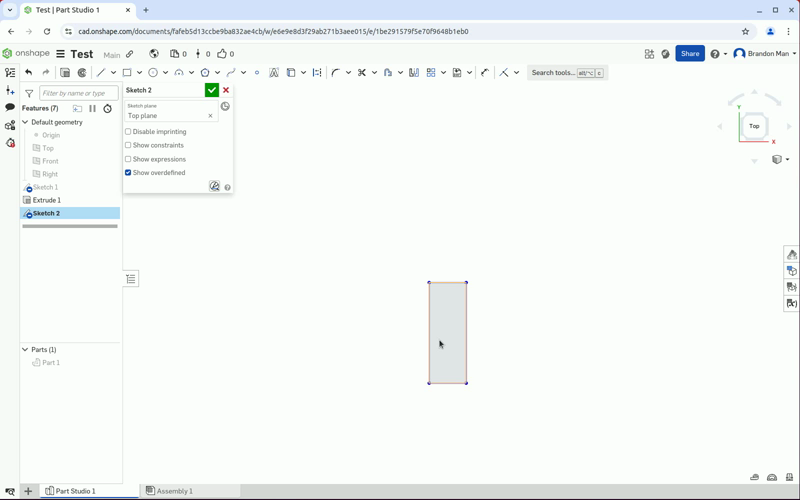
scroll(6)
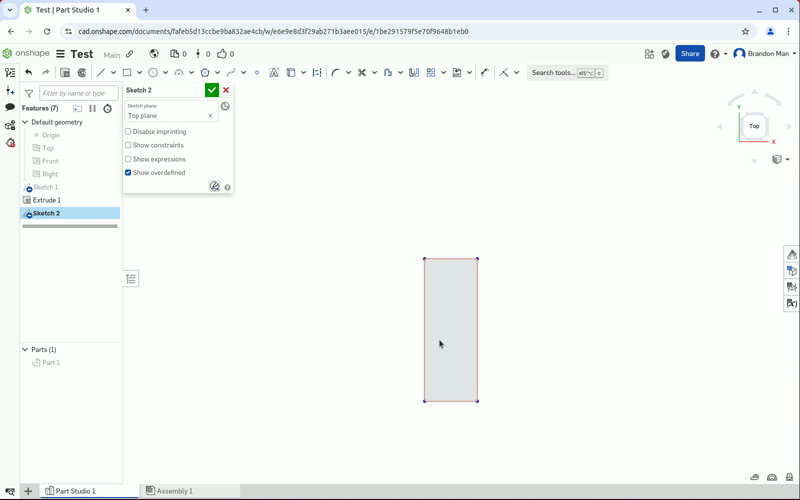
scroll(6)
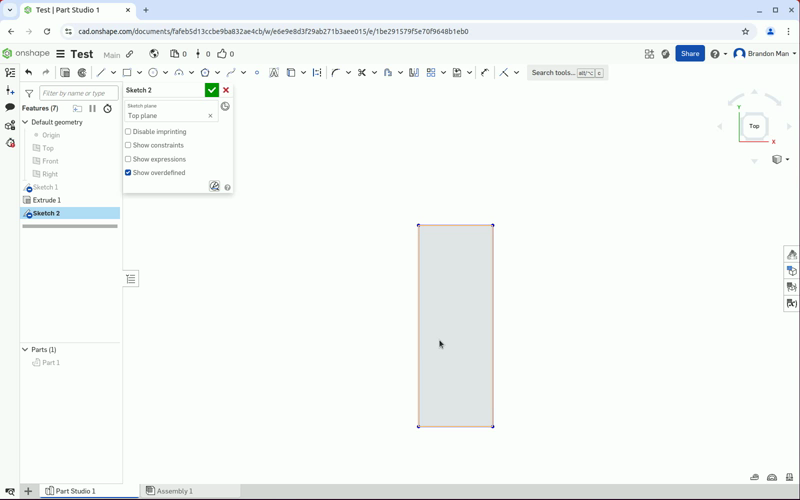
scroll(6)
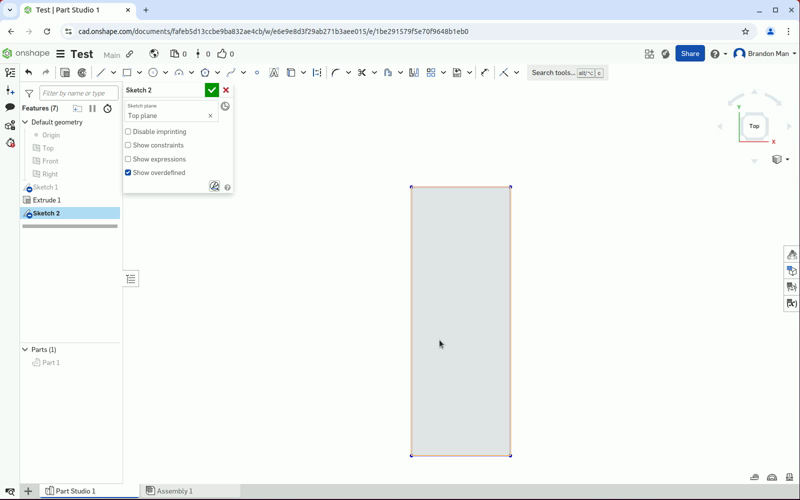
scroll(6)
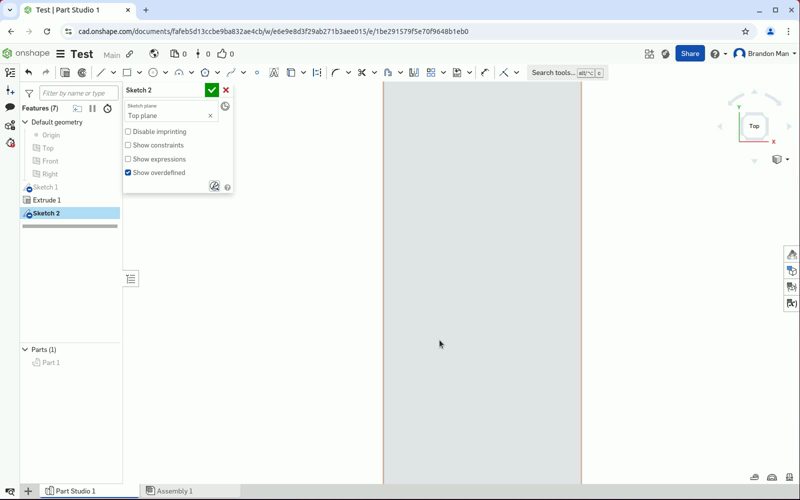
click(439, 339)
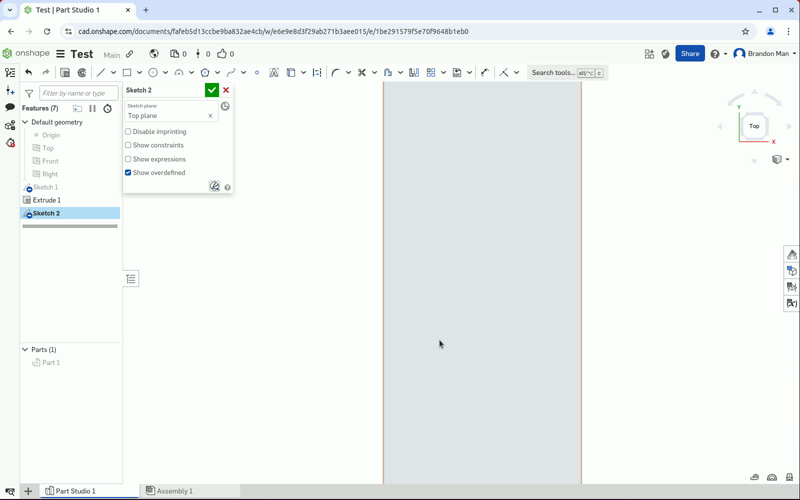
scroll(-6)
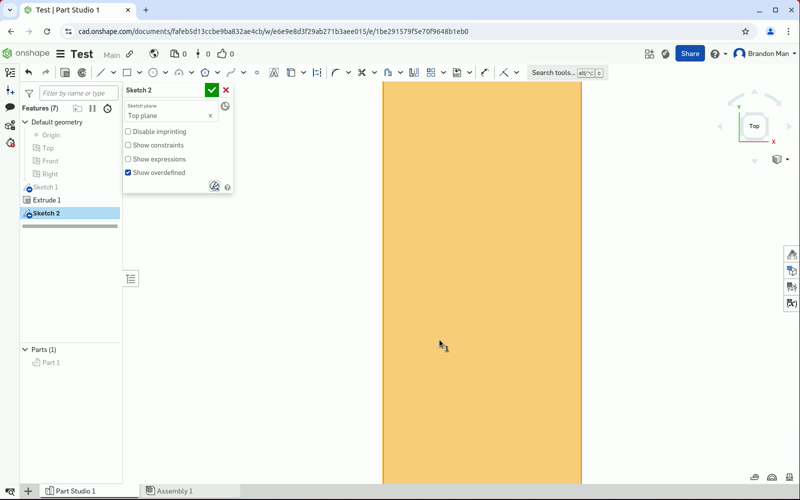
scroll(-6)
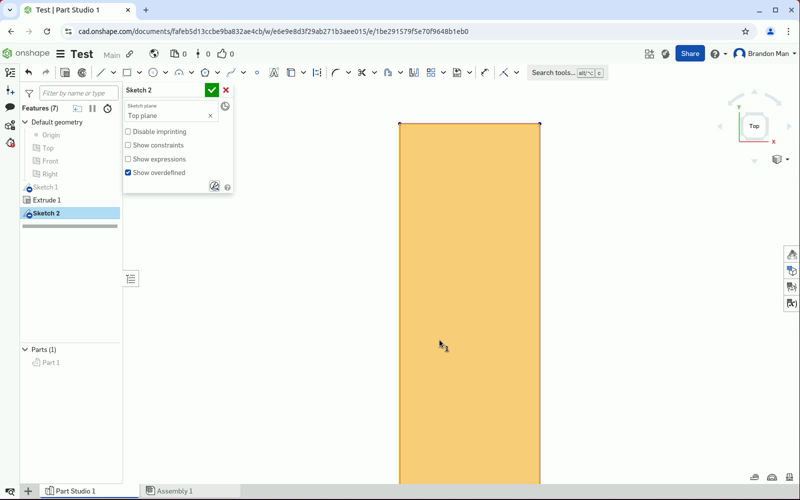
scroll(-6)
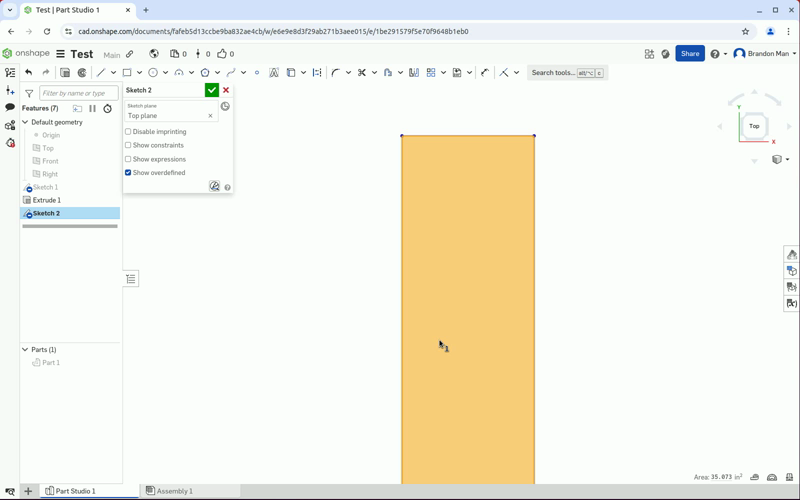
scroll(-6)
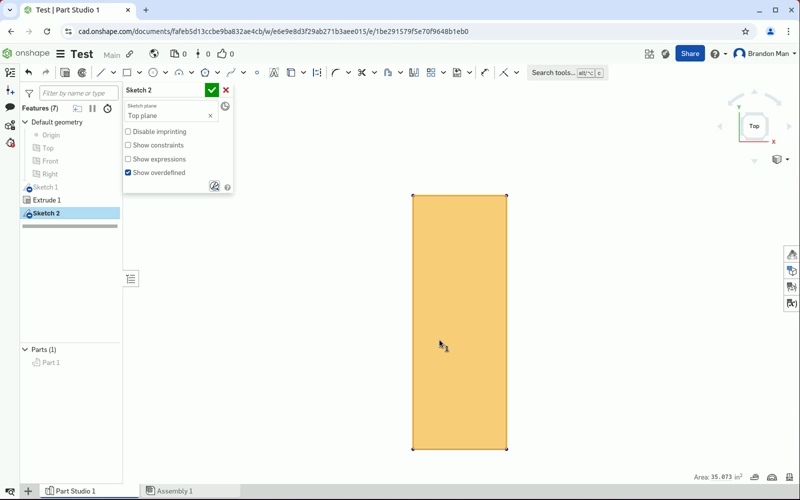
scroll(-6)
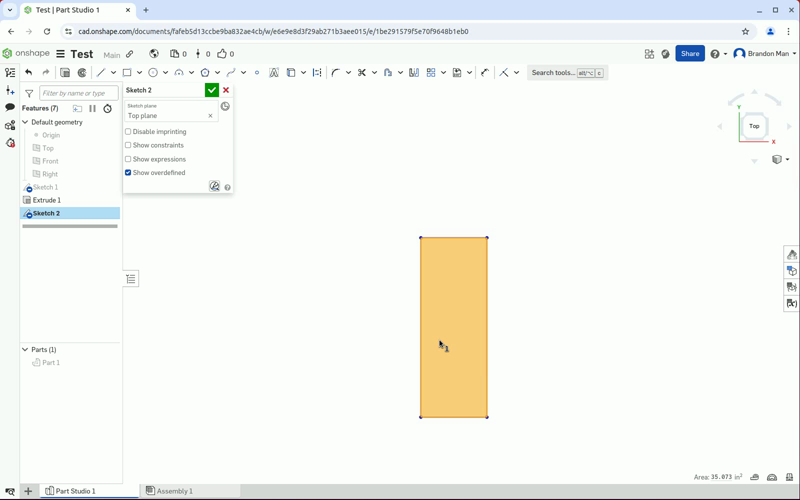
scroll(-6)
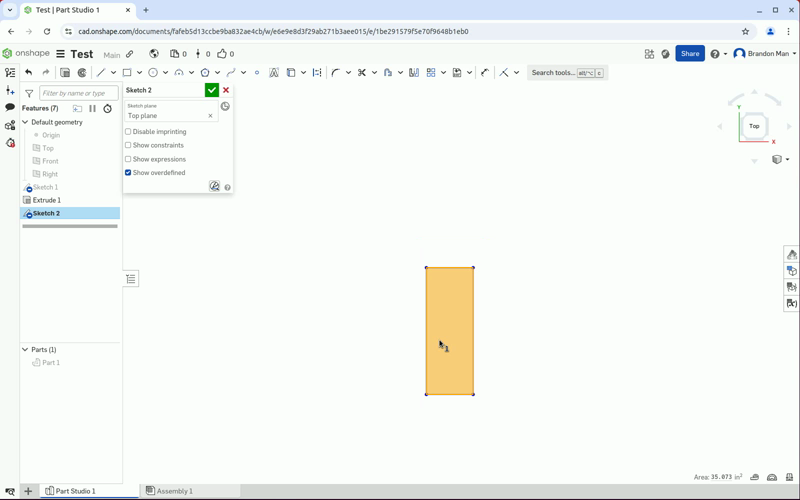
scroll(-6)
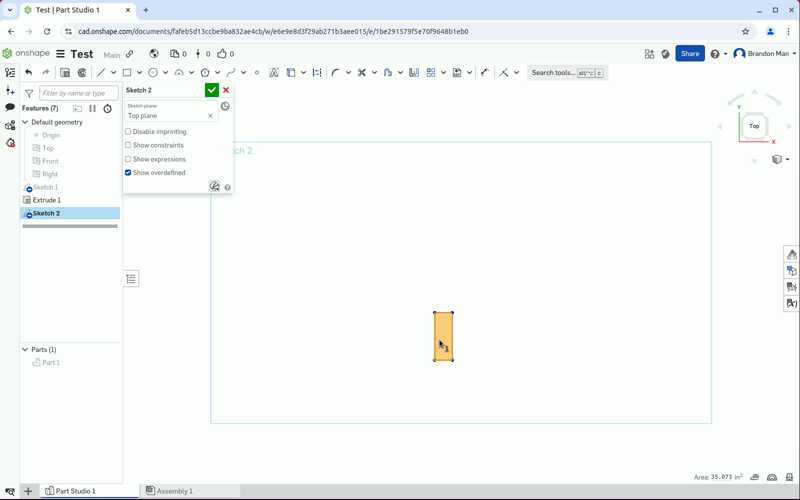
mouse_move(73, 352)
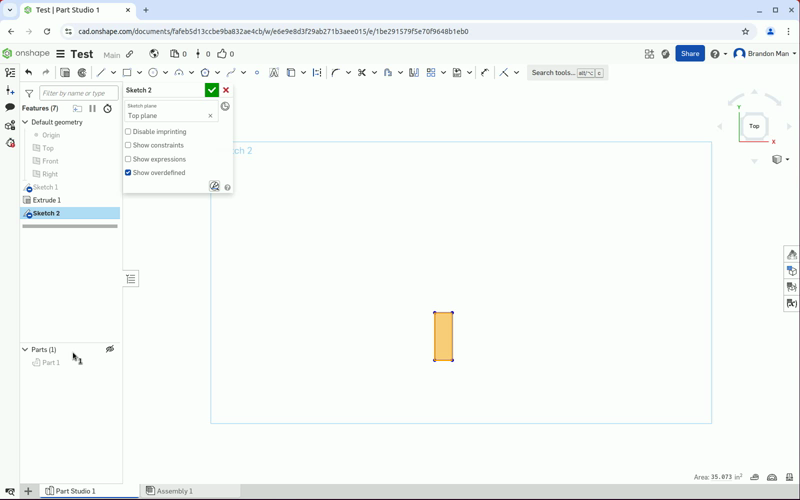
key(shift+y)
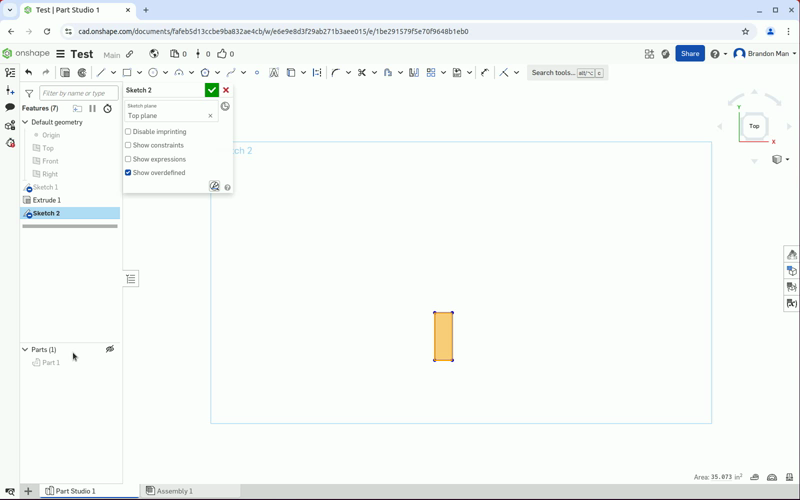
key(shift+e)
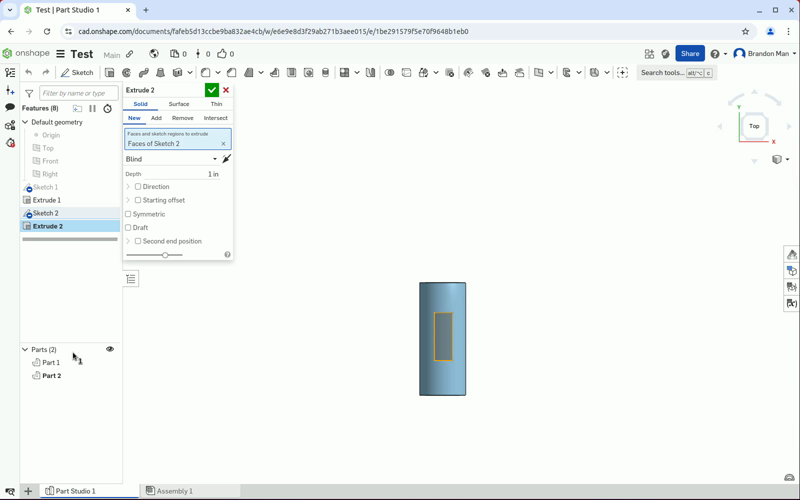
mouse_move(143, 106)
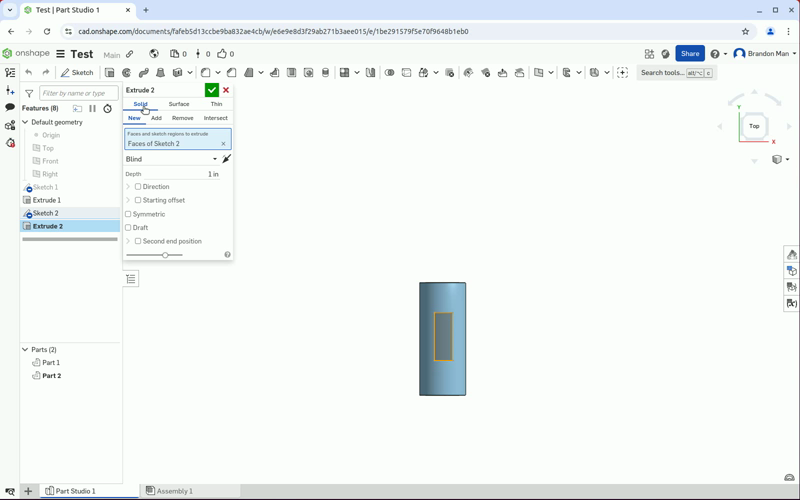
click(143, 106)
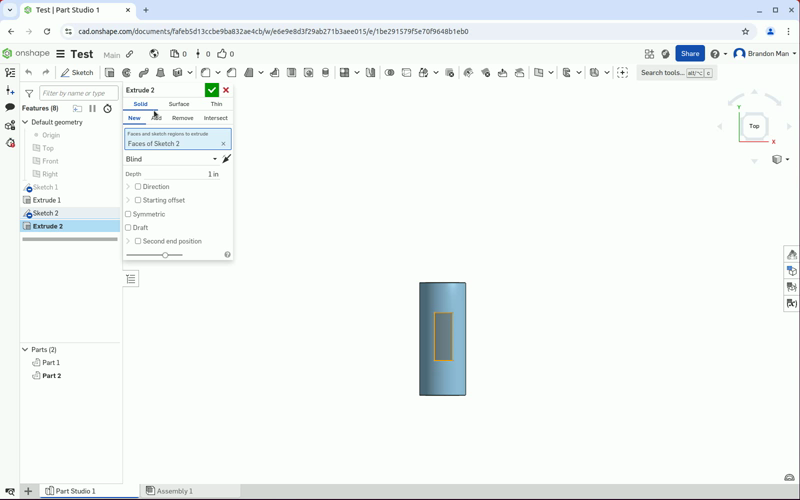
mouse_move(186, 120)
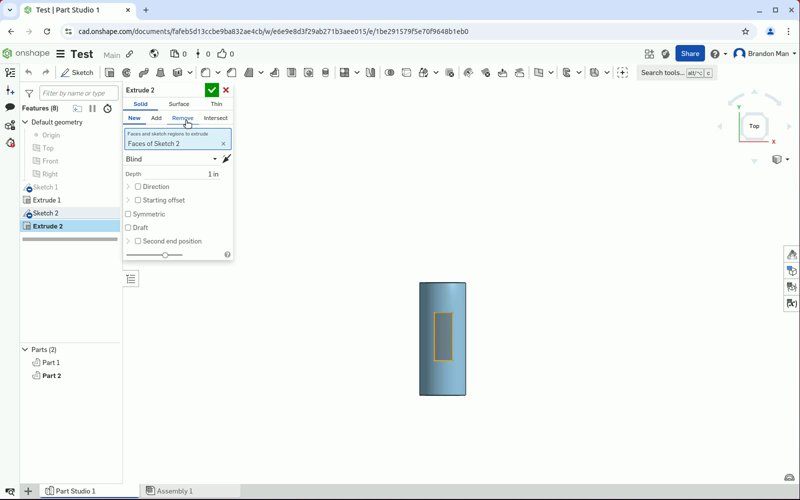
click(186, 120)
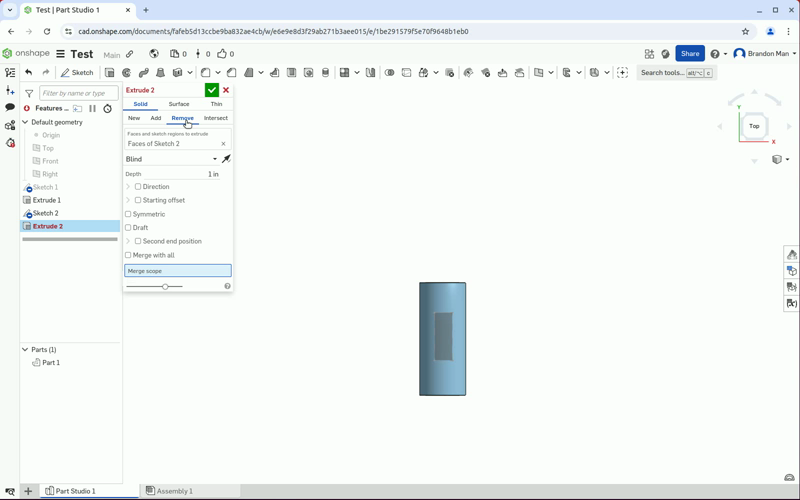
key(tab, 4)
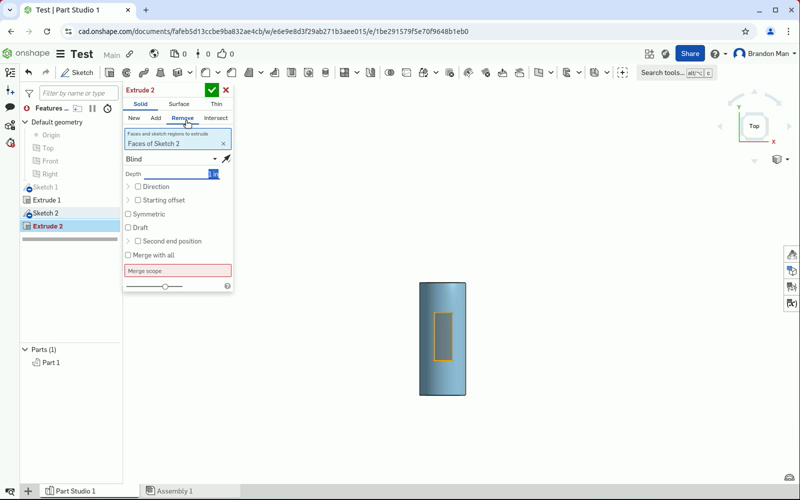
text(11.554)
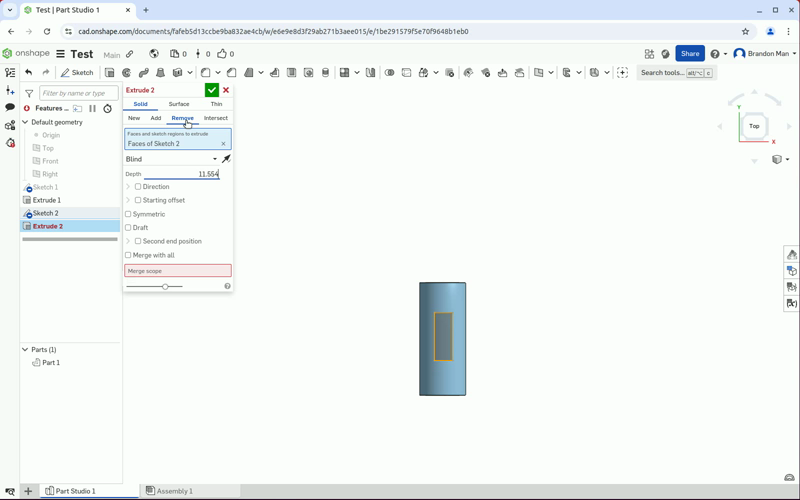
key(tab, 6)
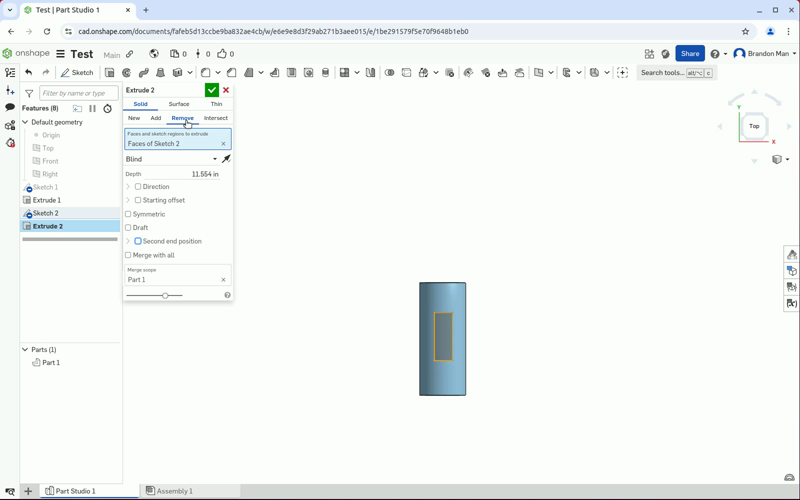
key(space)
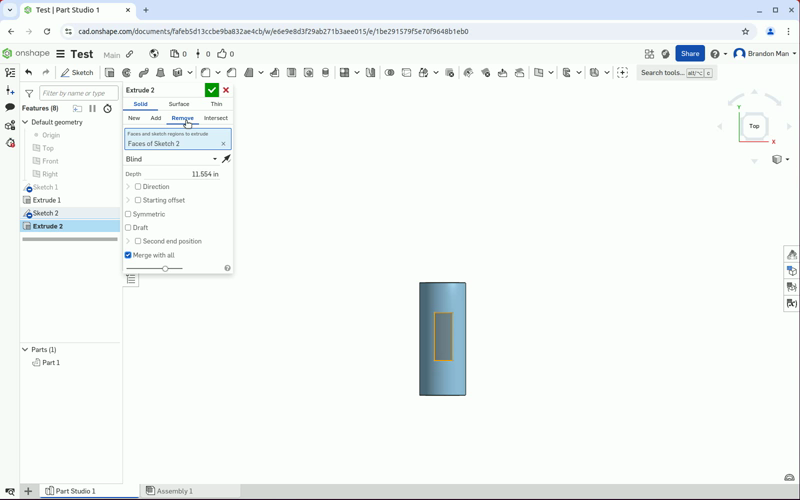
key(enter)
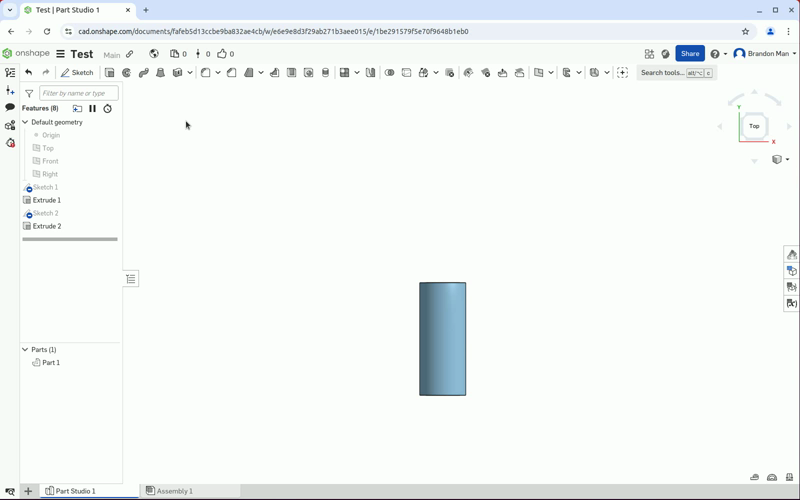
key(shift+h)
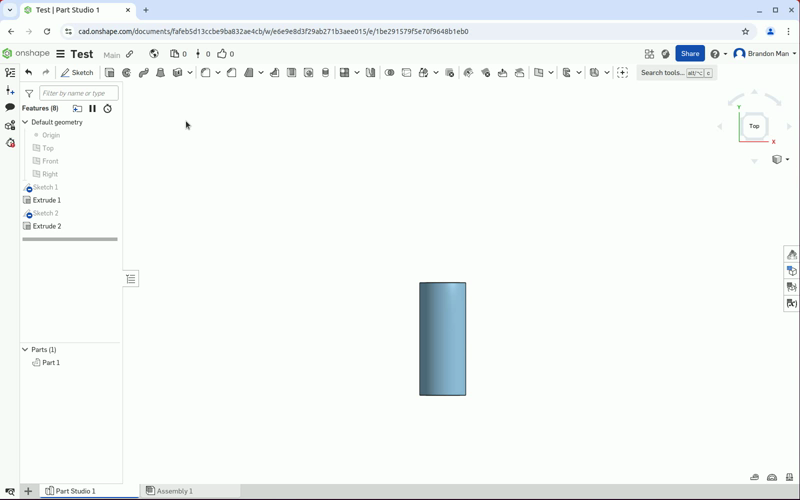
key(shift+h)
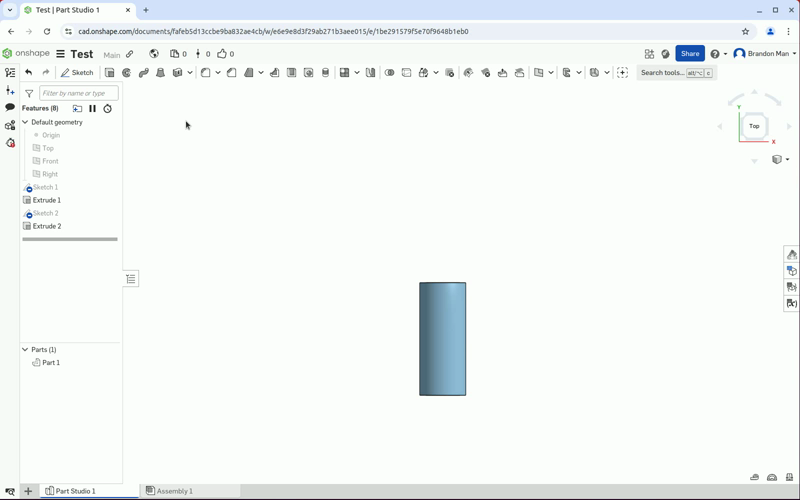
key(shift+7)
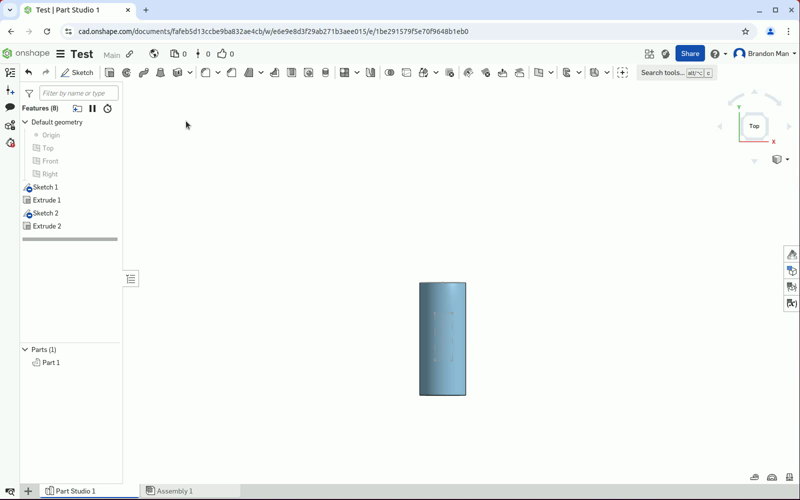
key(up, 3)
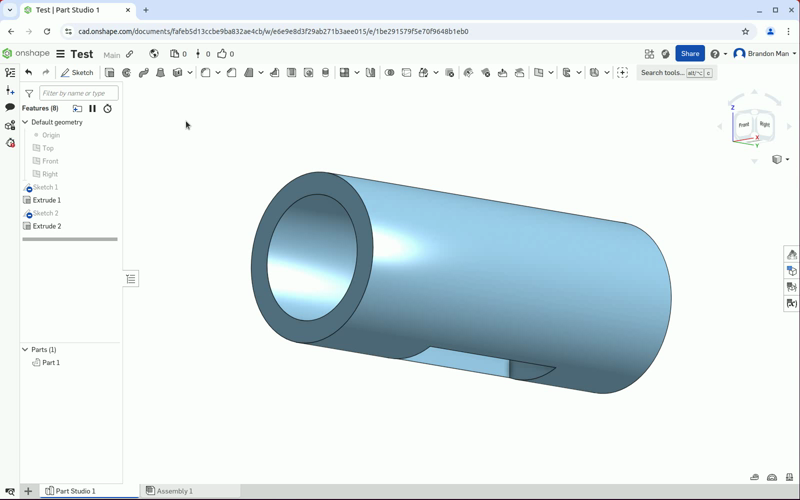
key(left, 3)
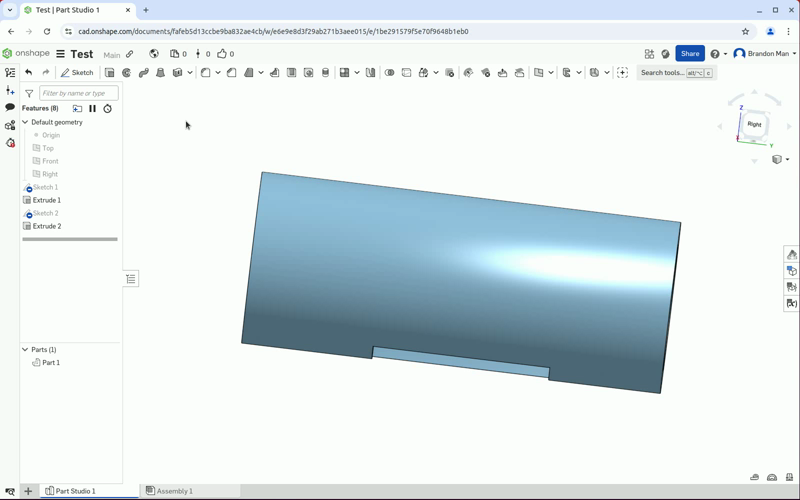
key(right, 3)
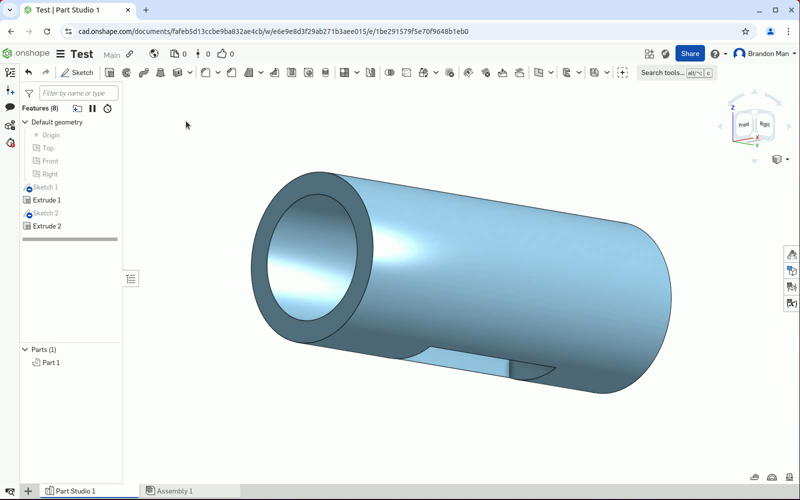
key(down, 3)
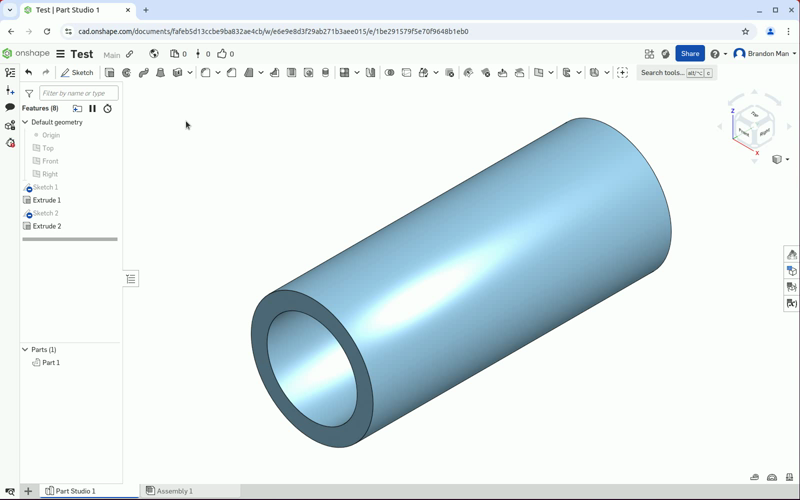
mouse_move(73, 189)
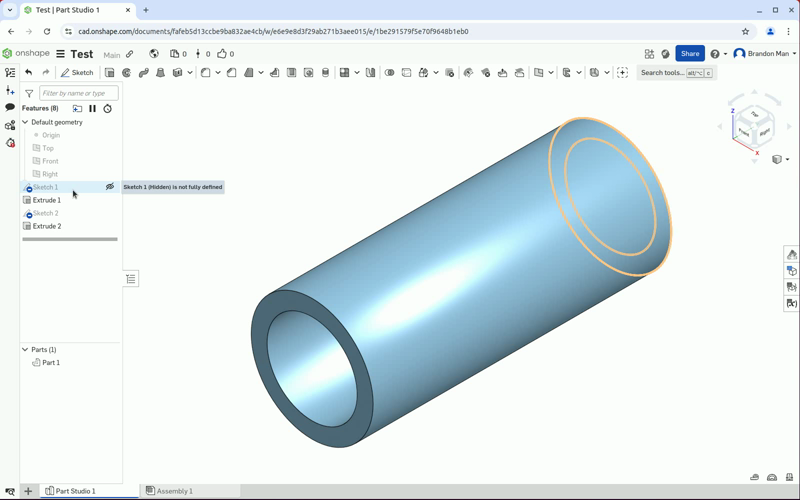
click(73, 189)